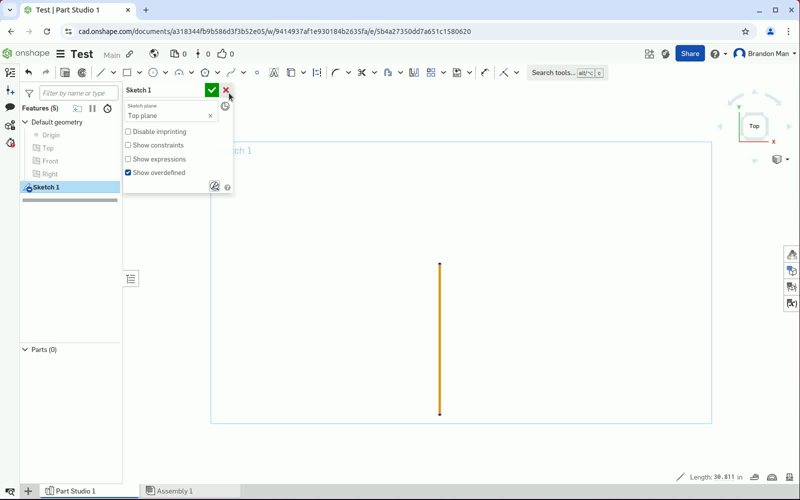
key(shift+h)
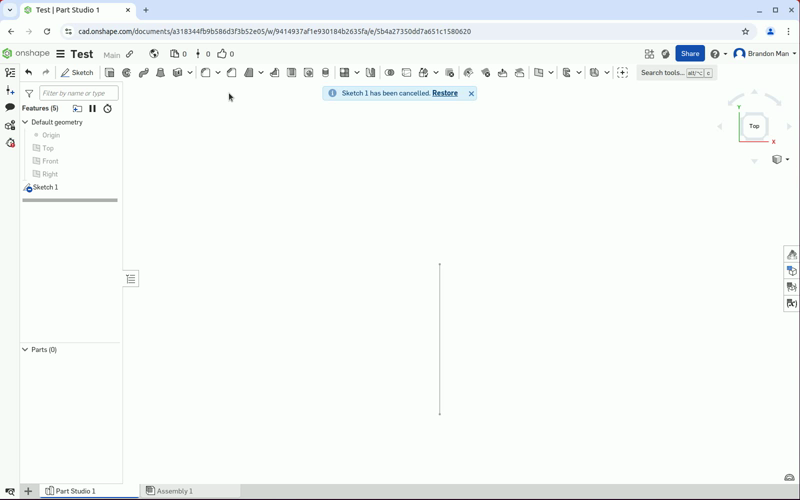
mouse_move(73, 352)
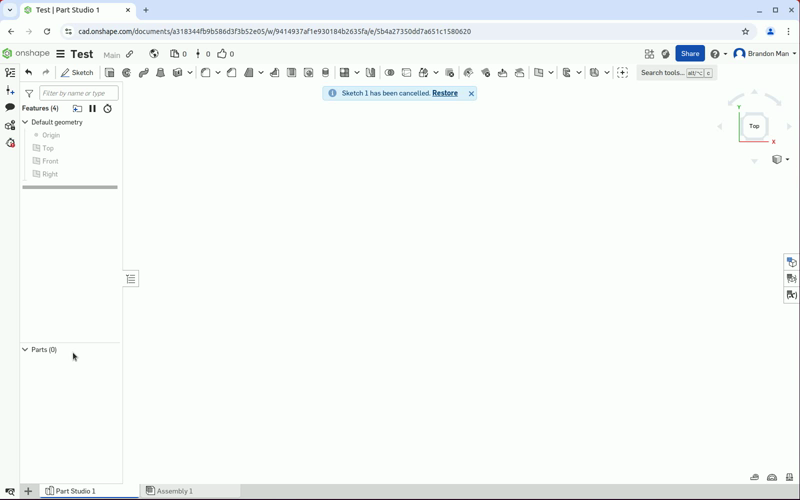
key(y)
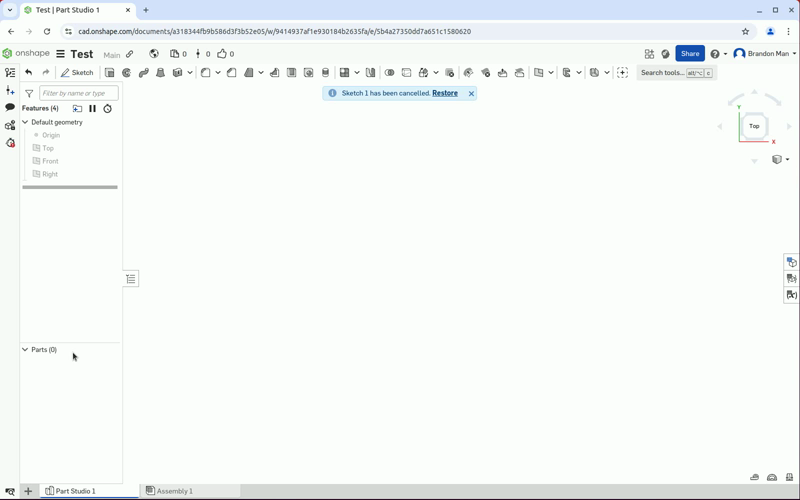
key(shift+p)
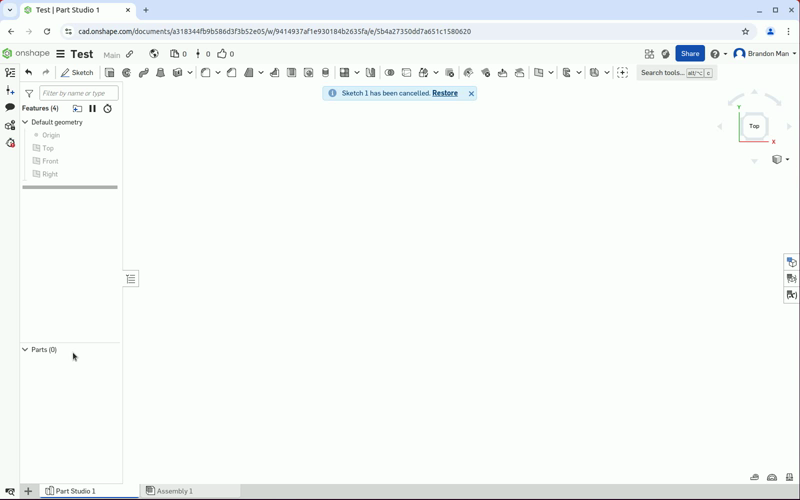
key(space)
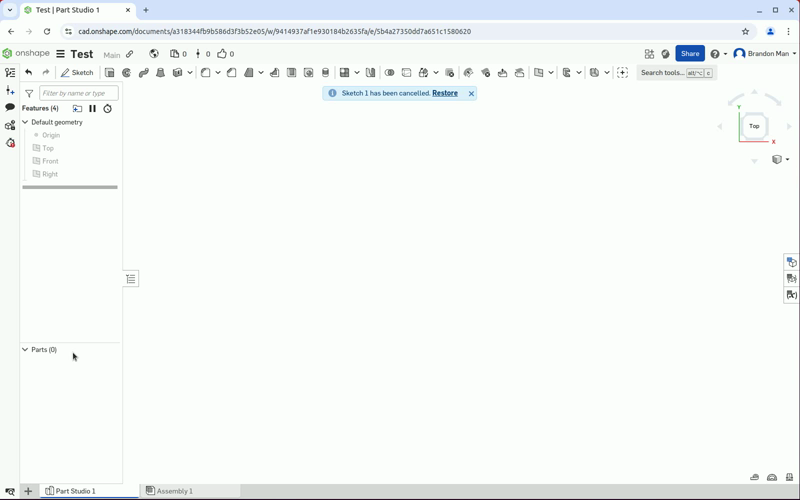
key_down(shift)
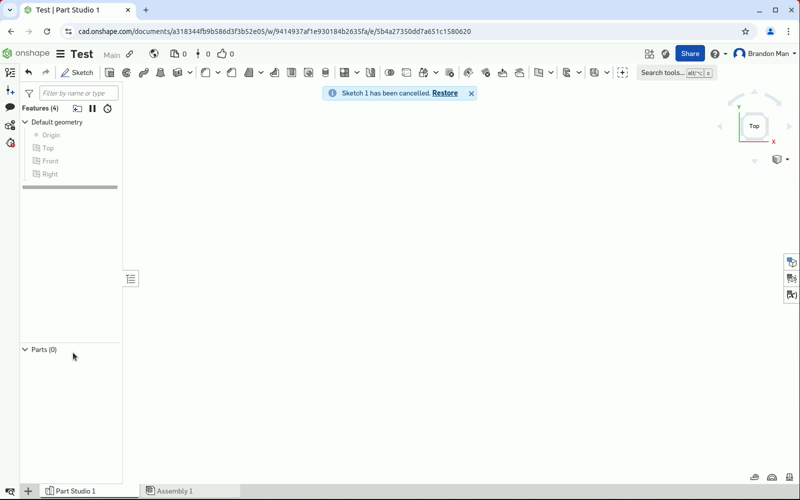
key(up)
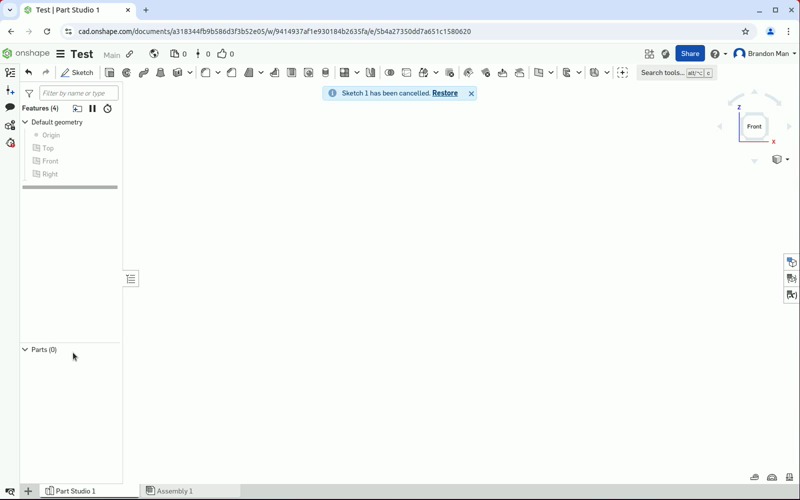
key_up(shift)
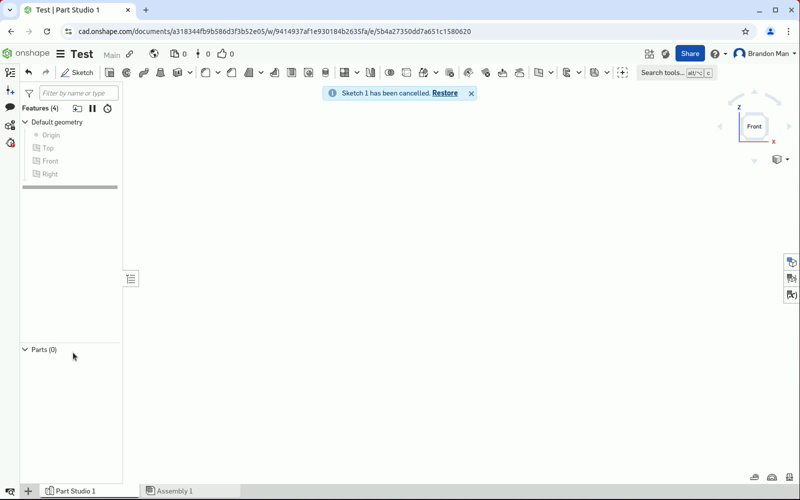
mouse_move(73, 352)
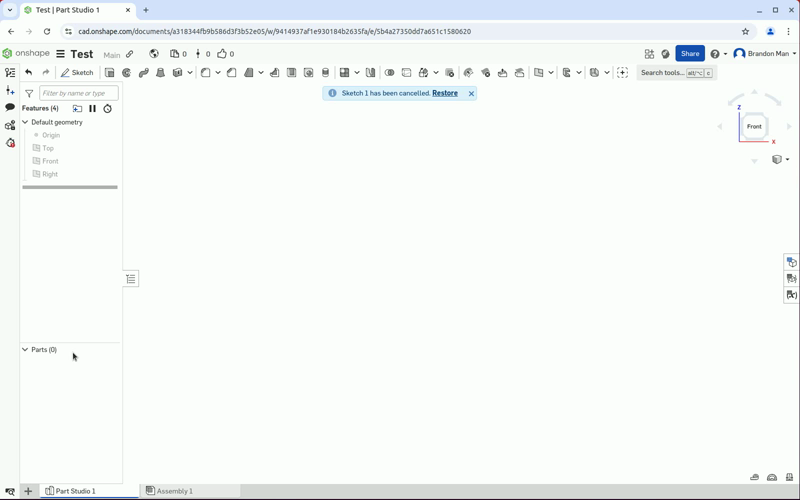
key(shift+y)
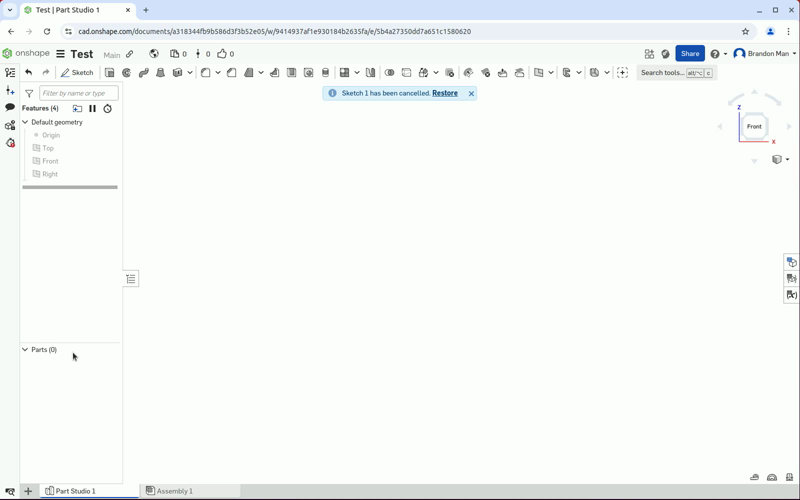
key(shift+s)
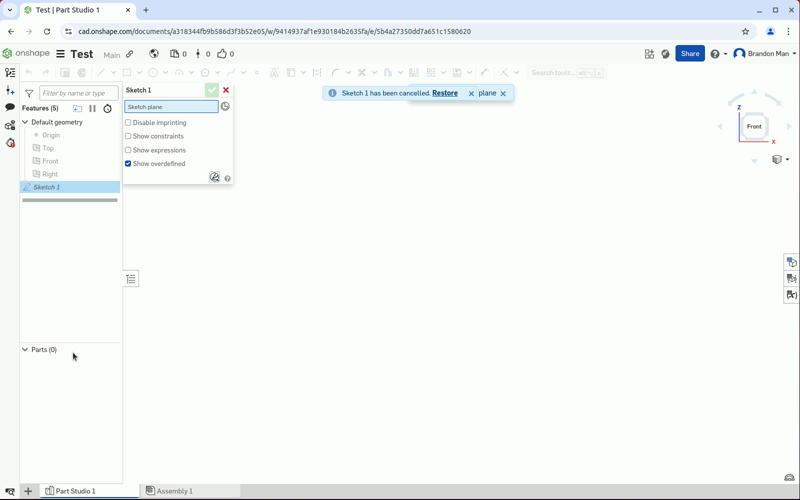
mouse_move(73, 163)
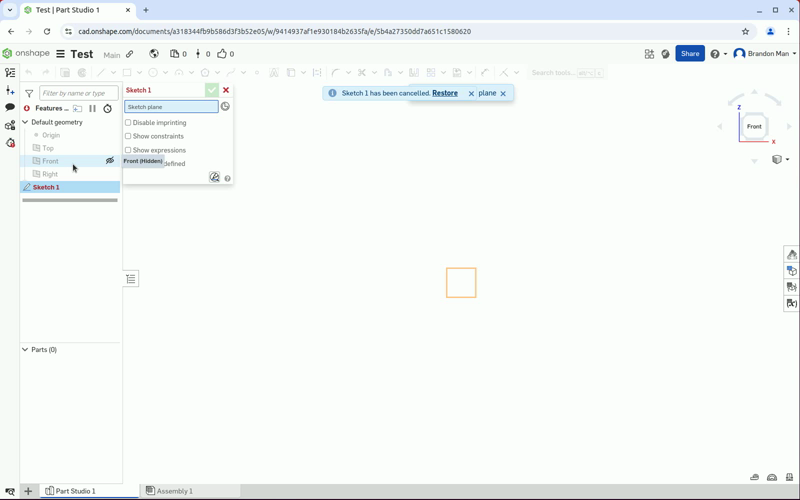
click(73, 163)
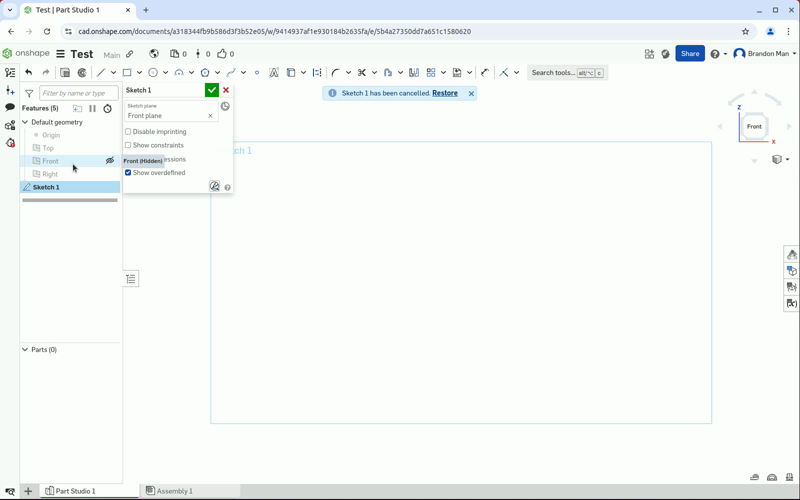
mouse_move(73, 352)
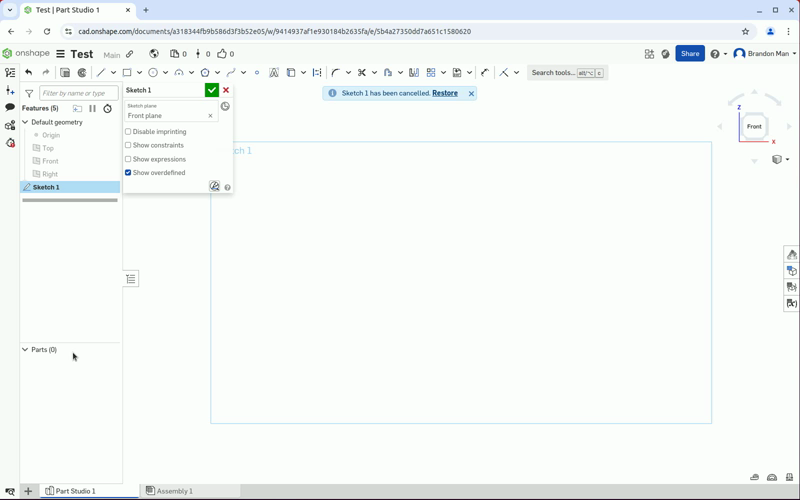
key(y)
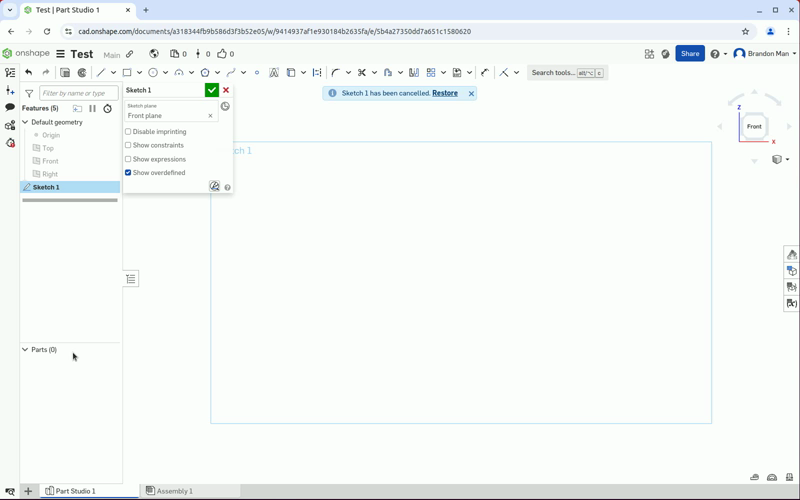
key(l)
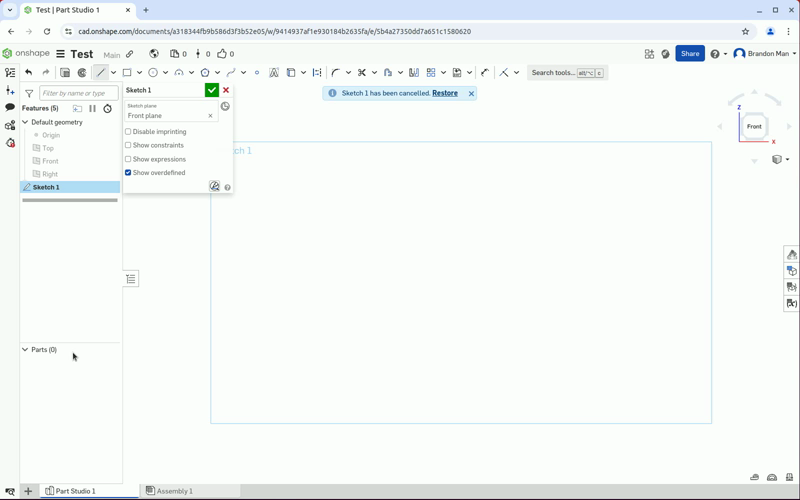
key_down(shift)
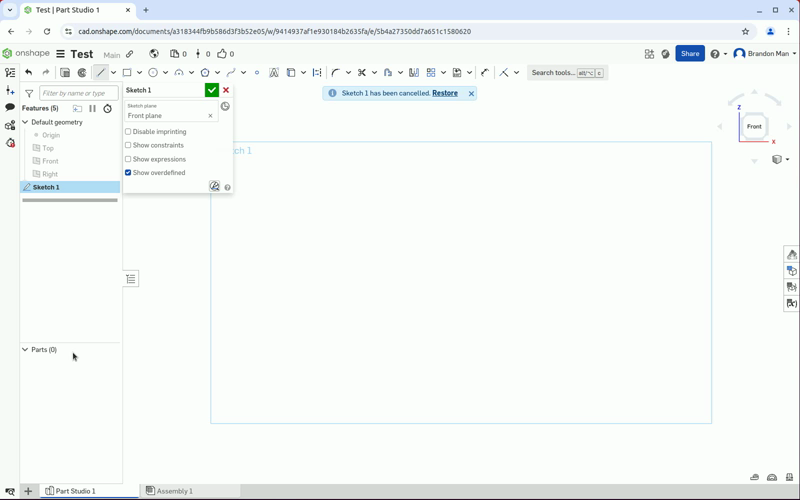
mouse_move(460, 282)
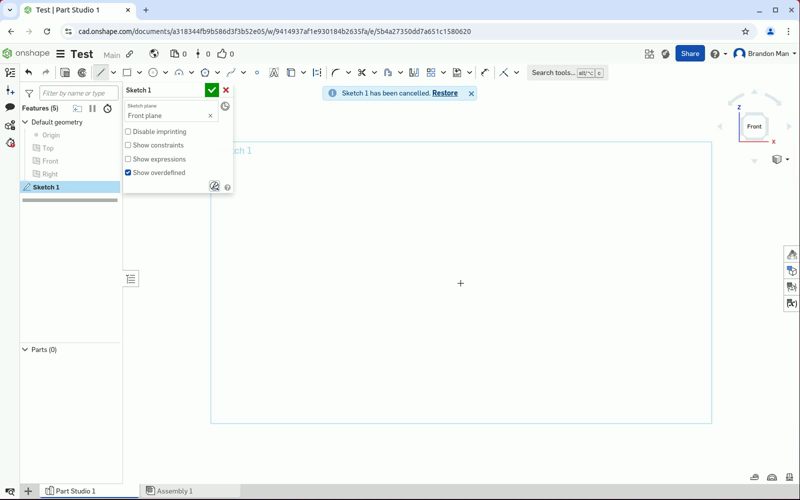
click(460, 282)
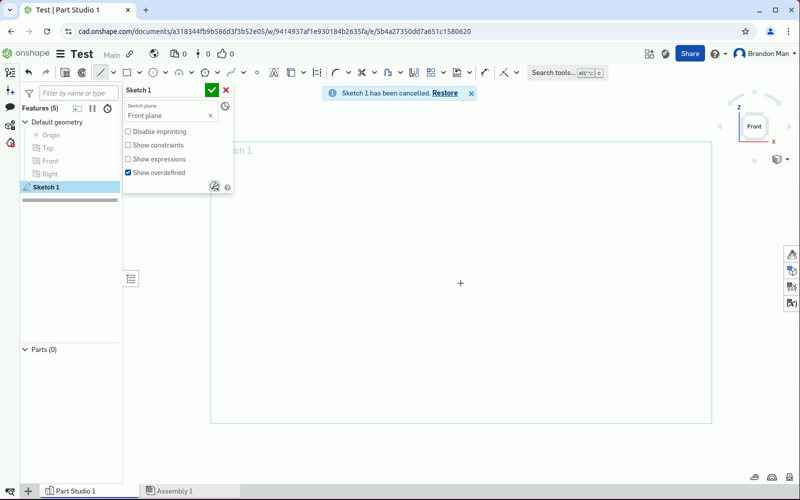
key_up(shift)
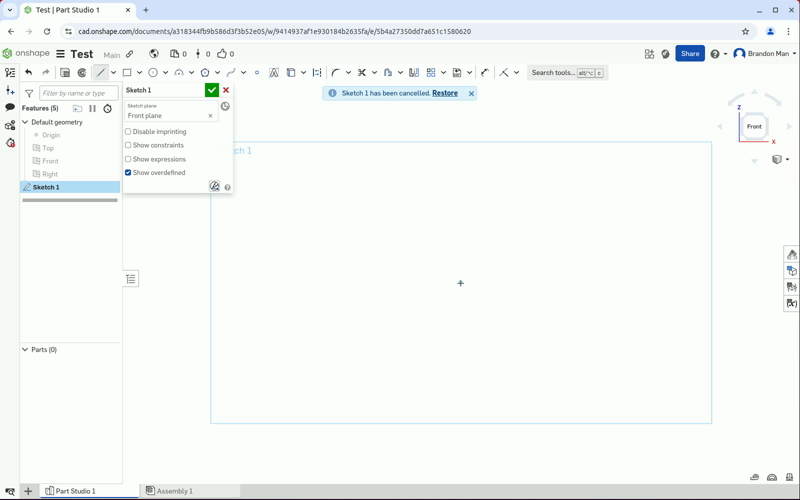
key_down(shift)
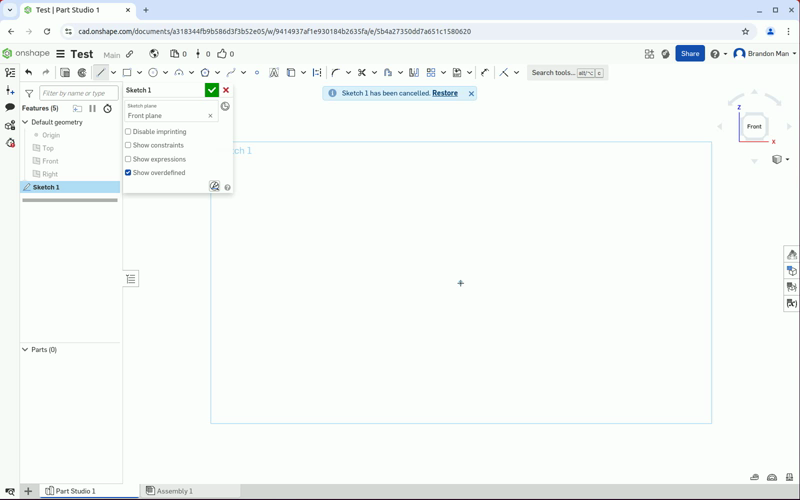
mouse_move(573, 282)
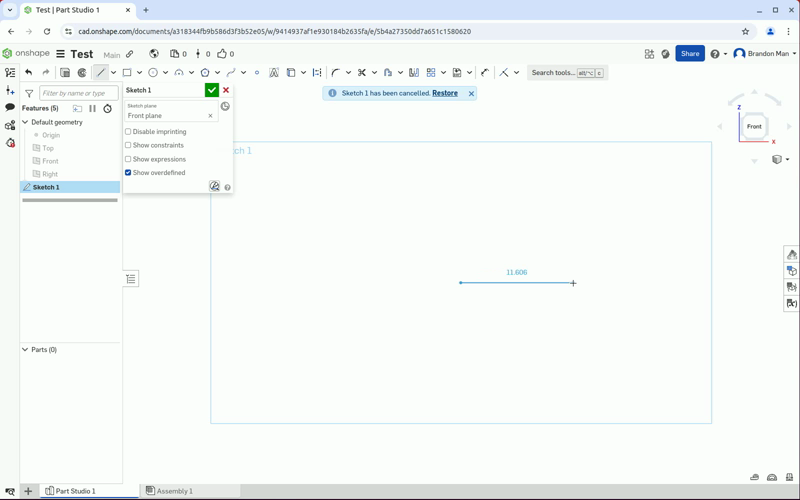
click(573, 282)
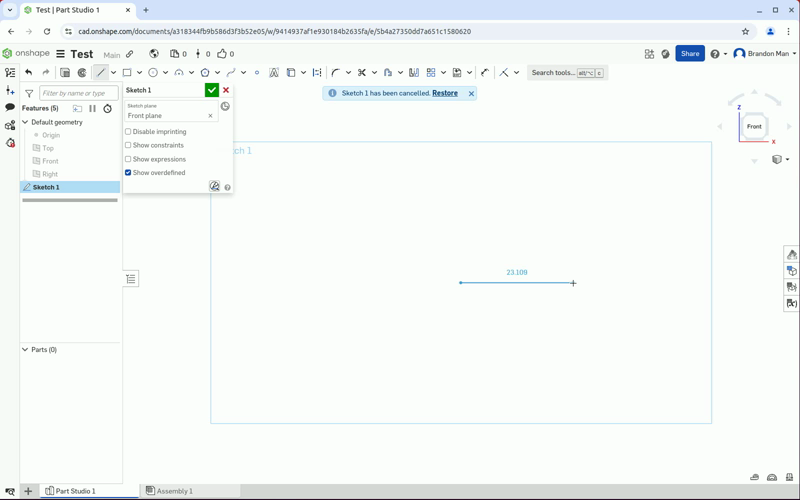
key_up(shift)
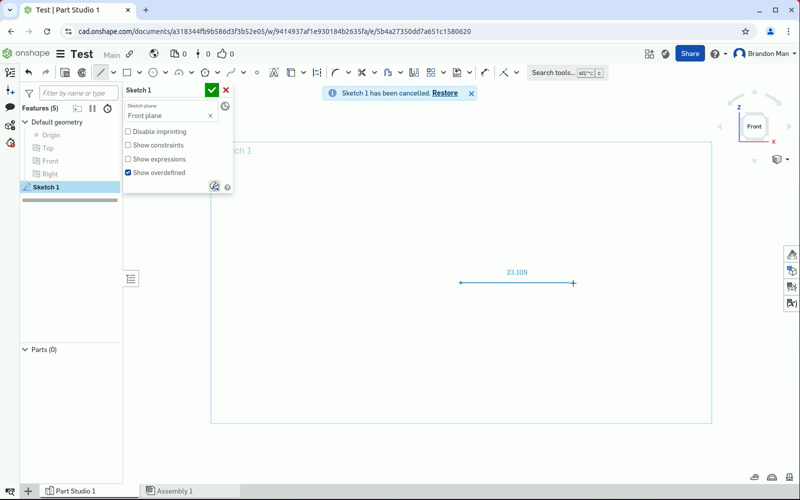
key_down(shift)
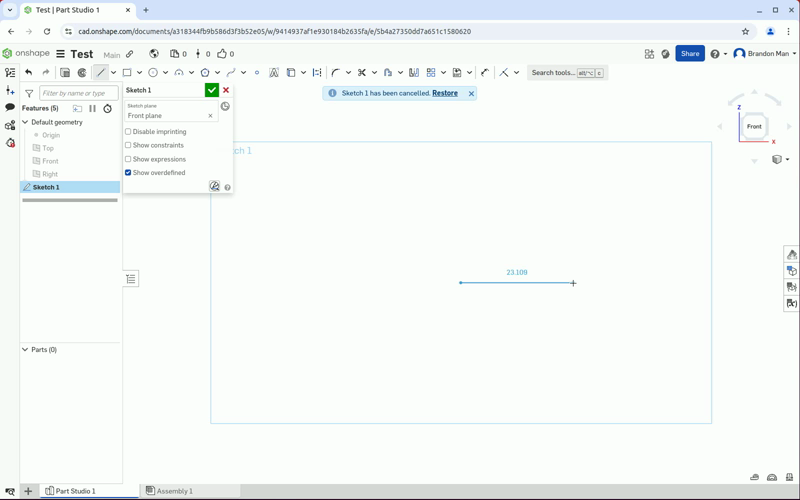
mouse_move(573, 189)
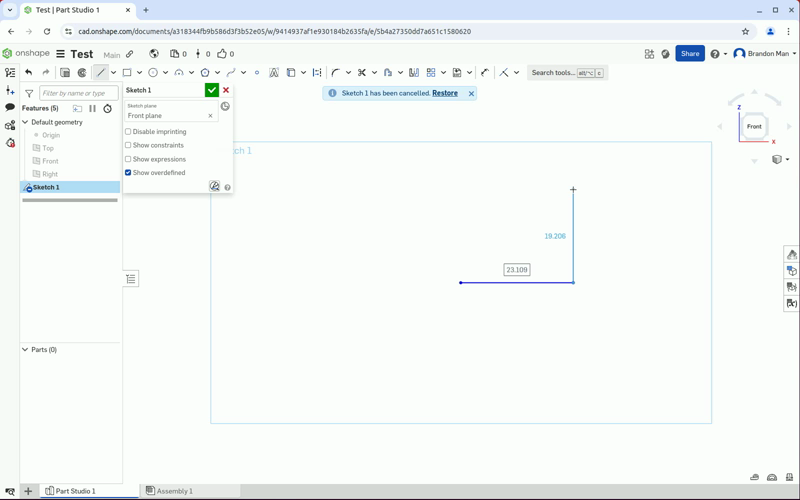
click(573, 189)
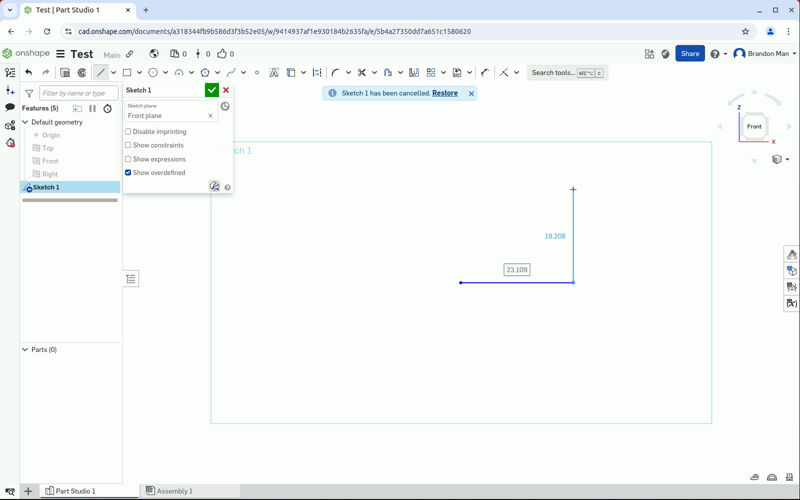
key_up(shift)
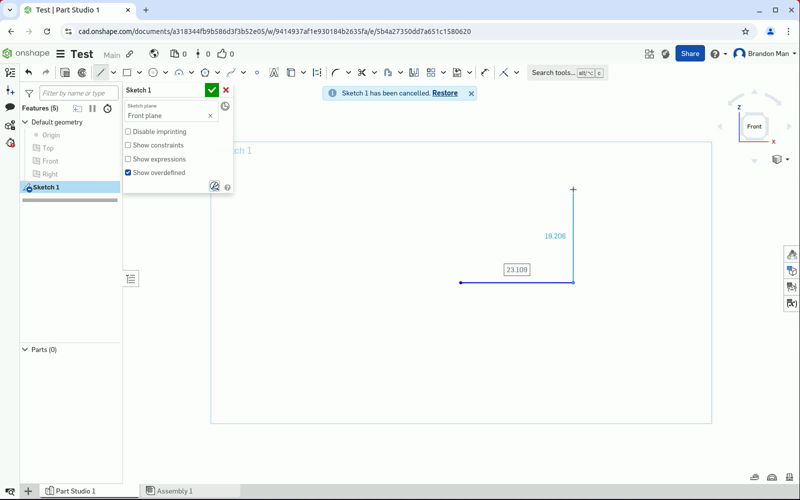
key_down(shift)
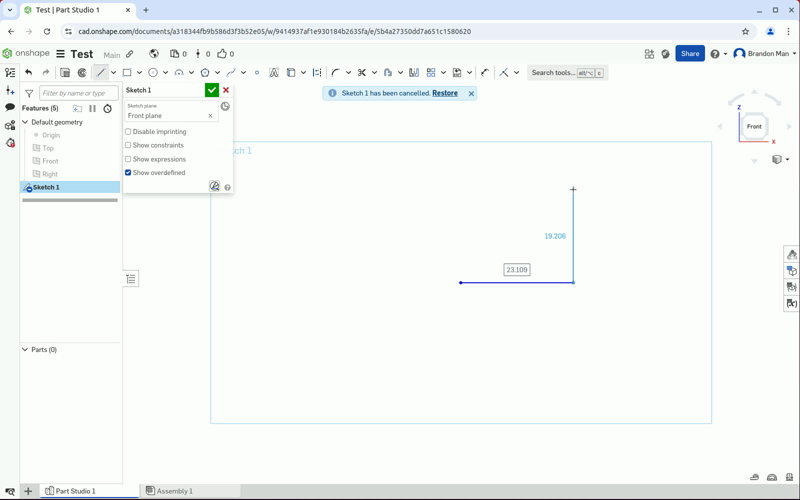
mouse_move(460, 189)
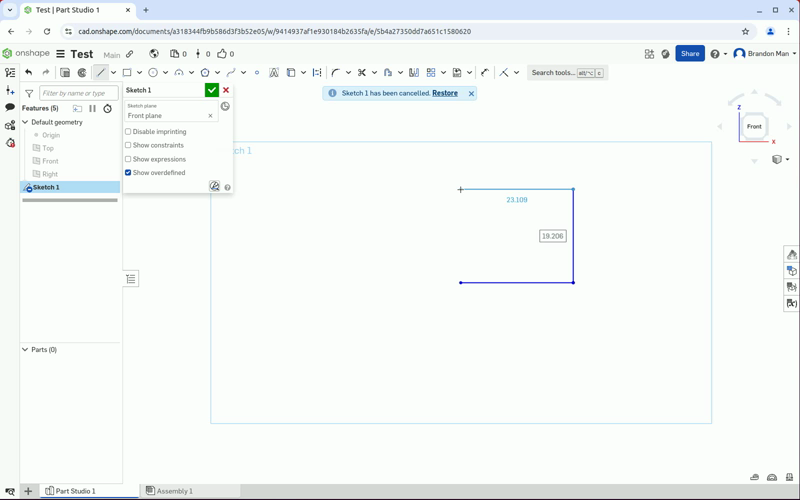
click(460, 189)
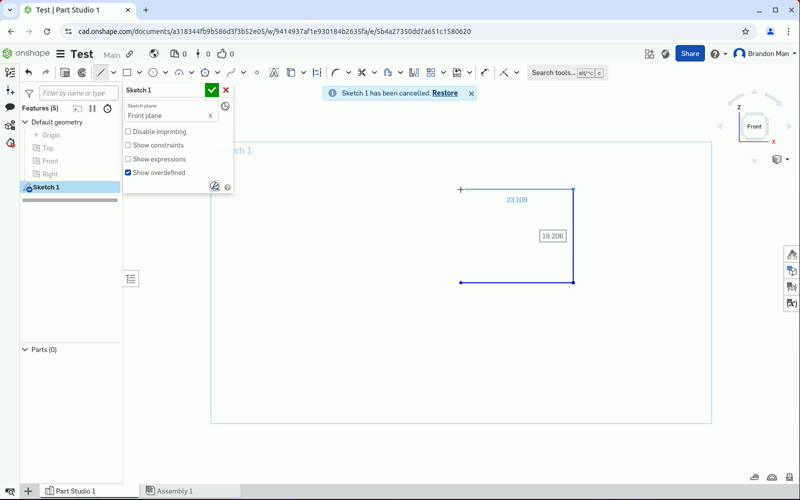
key_up(shift)
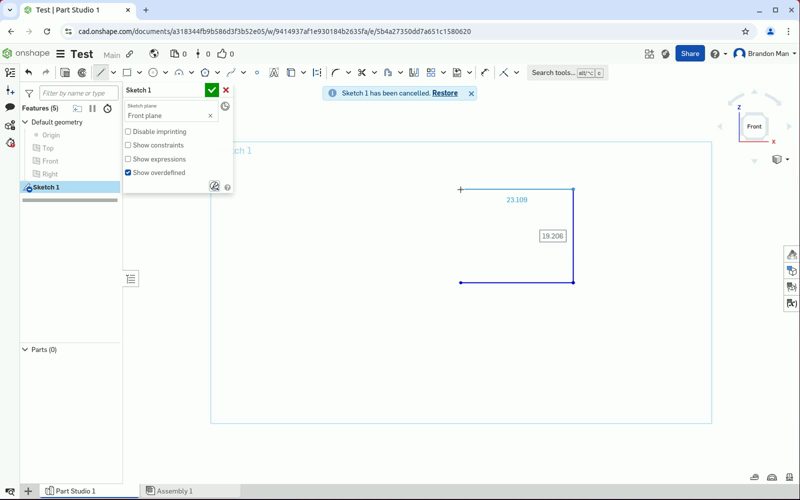
key_down(shift)
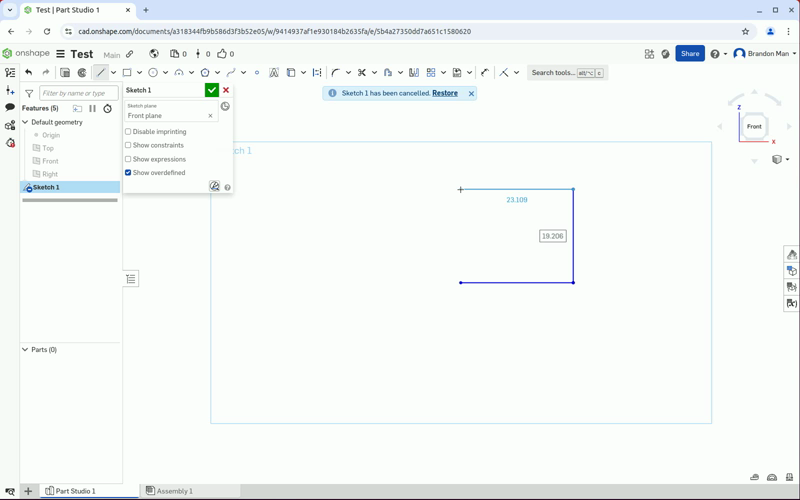
mouse_move(460, 282)
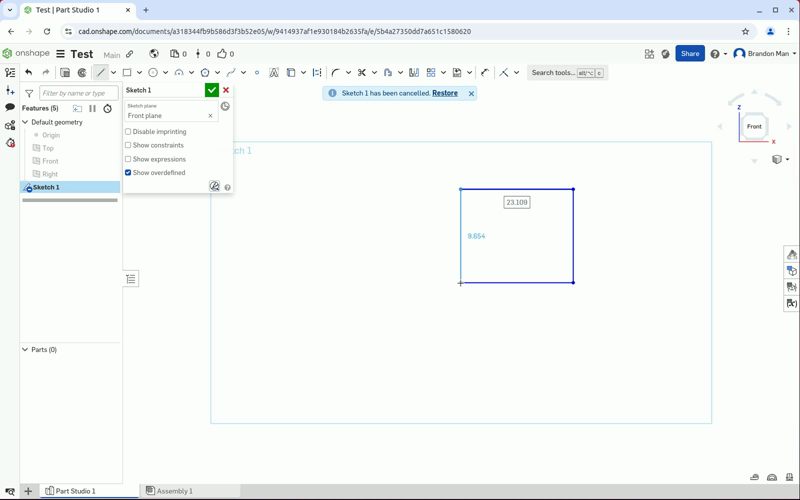
key_up(shift)
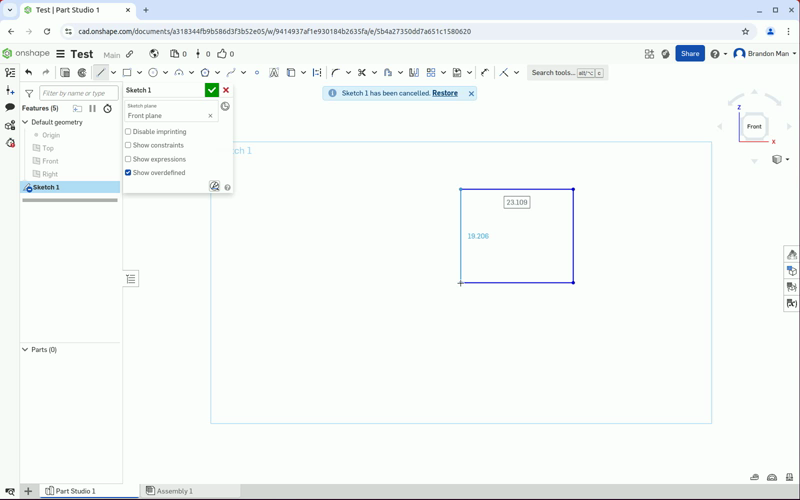
click(460, 282)
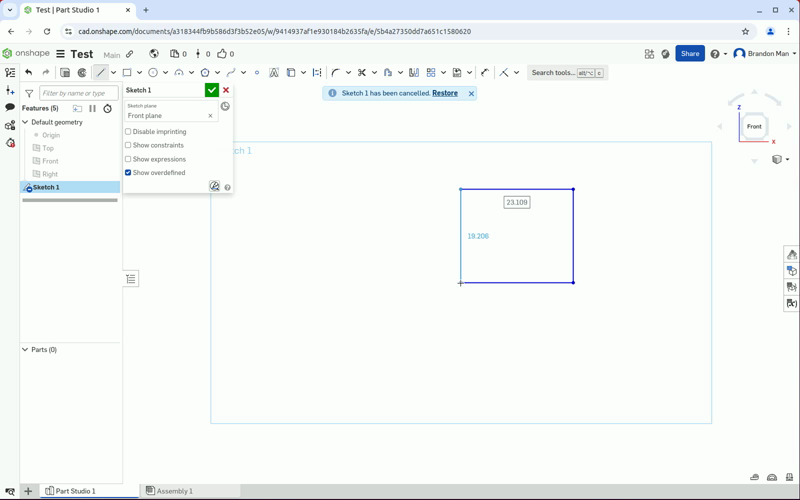
key(esc)
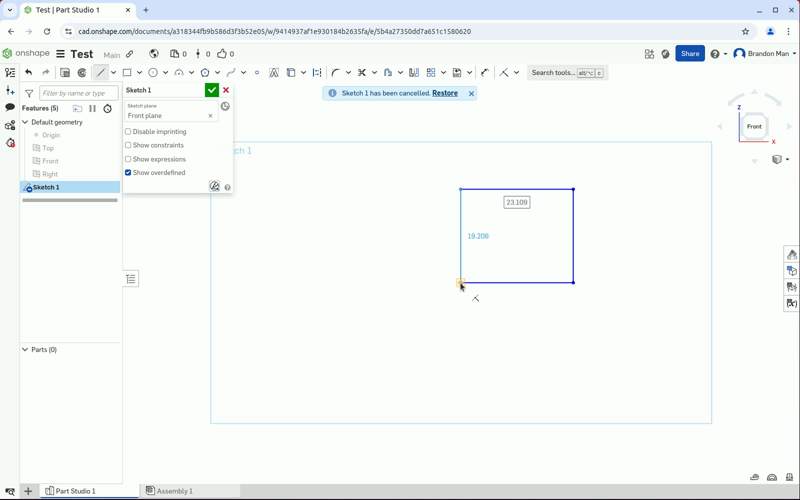
mouse_move(538, 211)
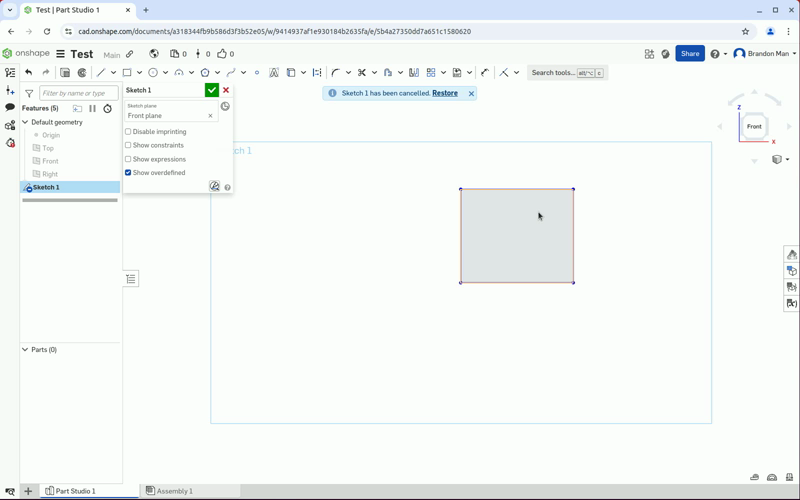
click(538, 211)
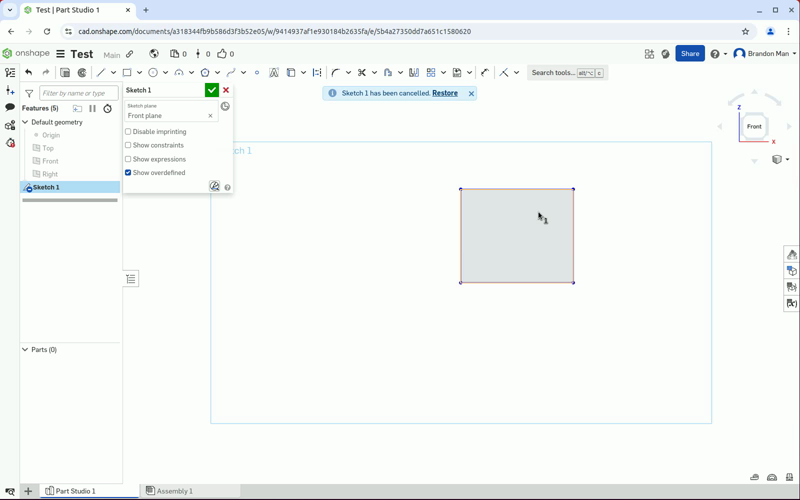
mouse_move(73, 352)
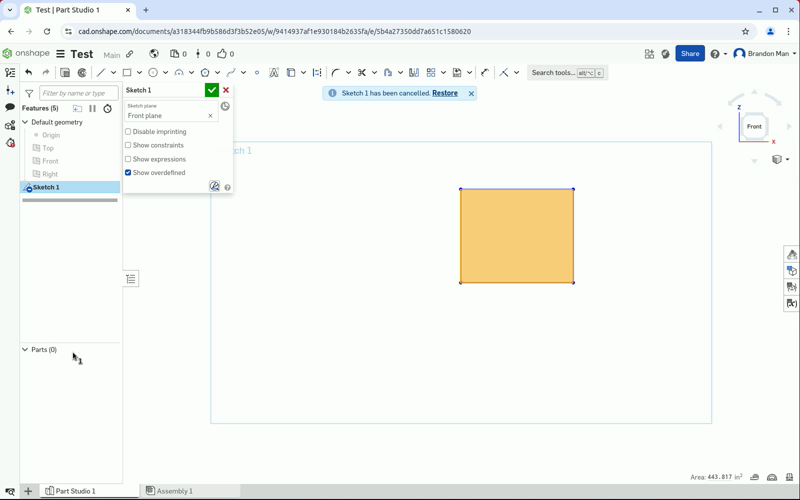
key(shift+y)
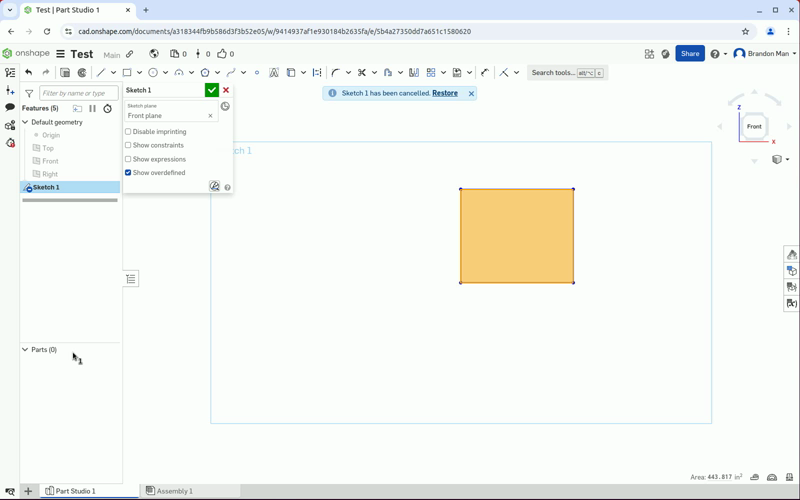
key(shift+e)
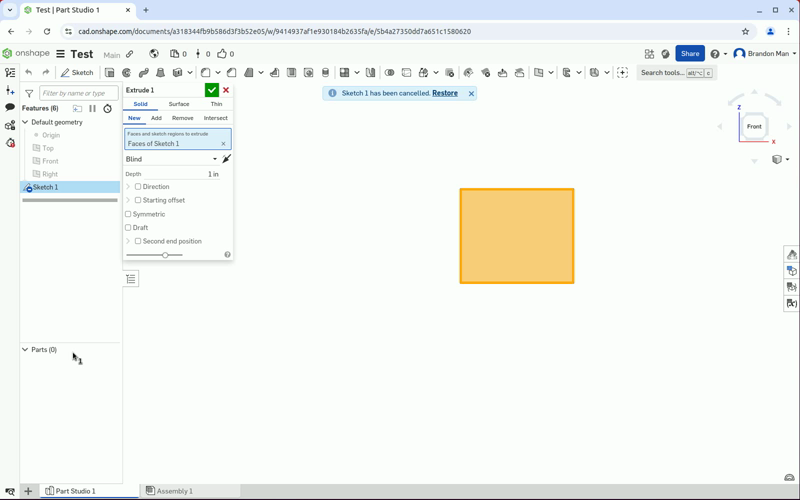
mouse_move(143, 106)
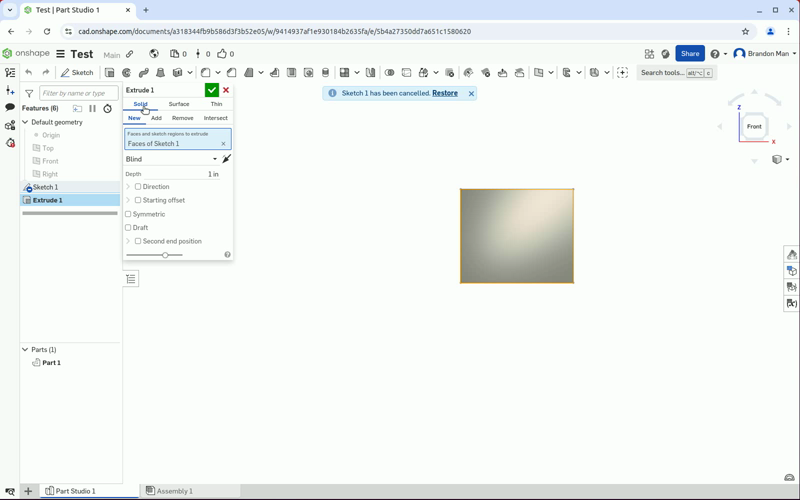
click(143, 106)
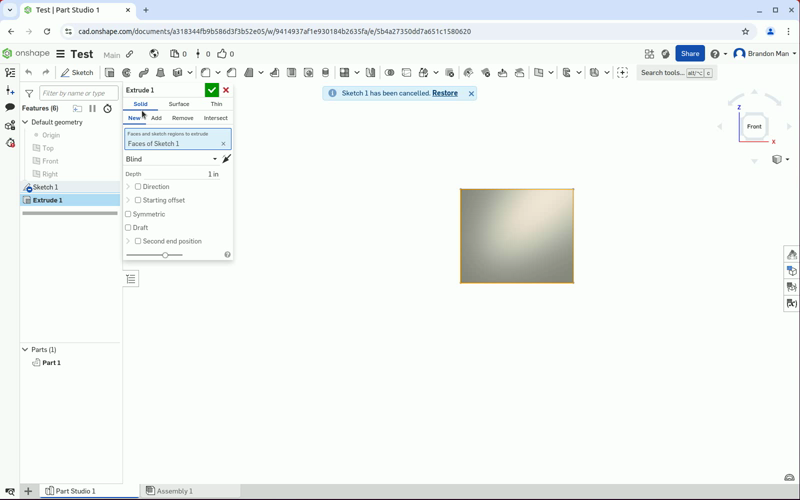
mouse_move(137, 120)
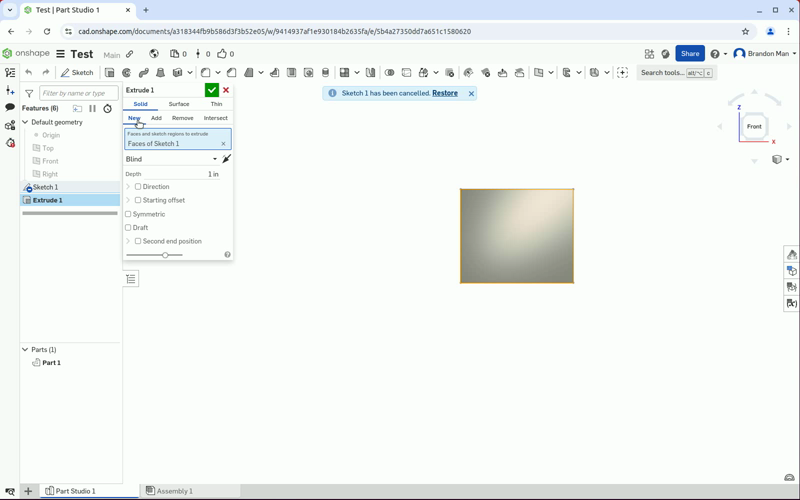
click(137, 120)
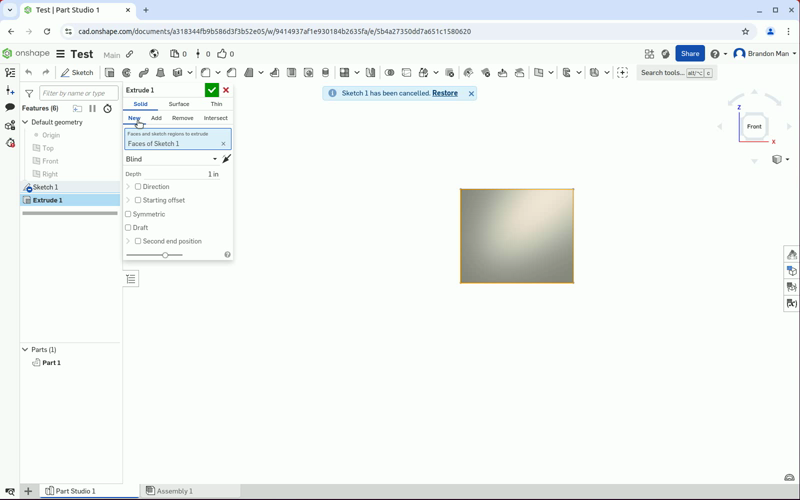
key(tab, 4)
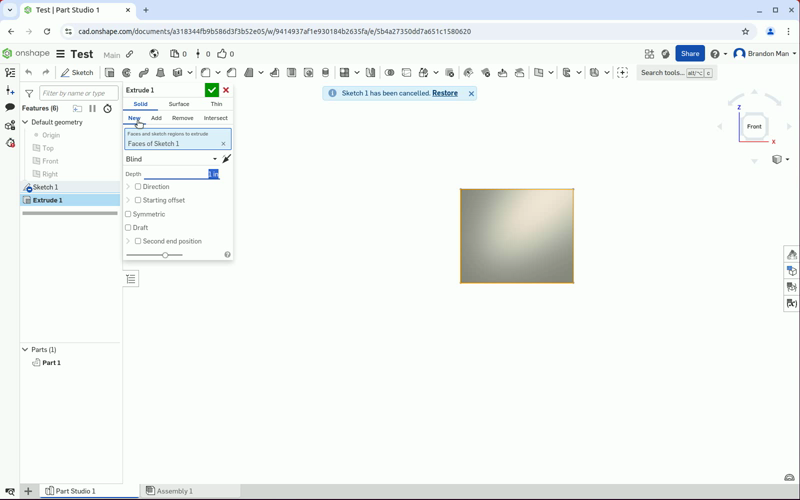
text(15.405)
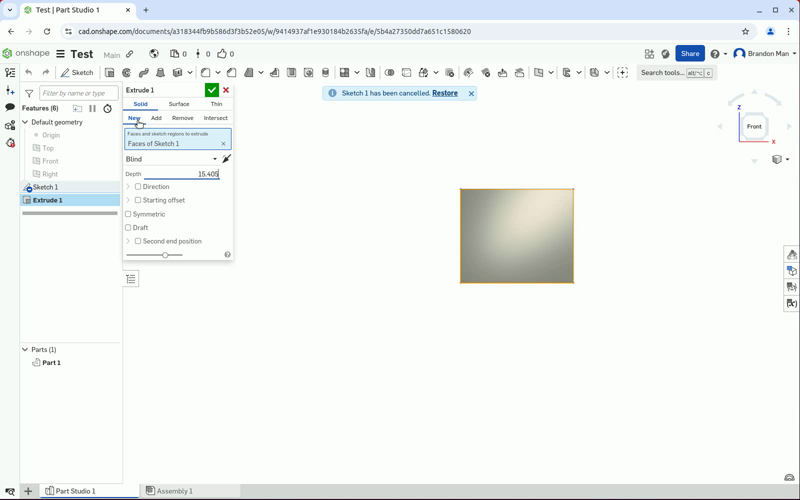
key(enter)
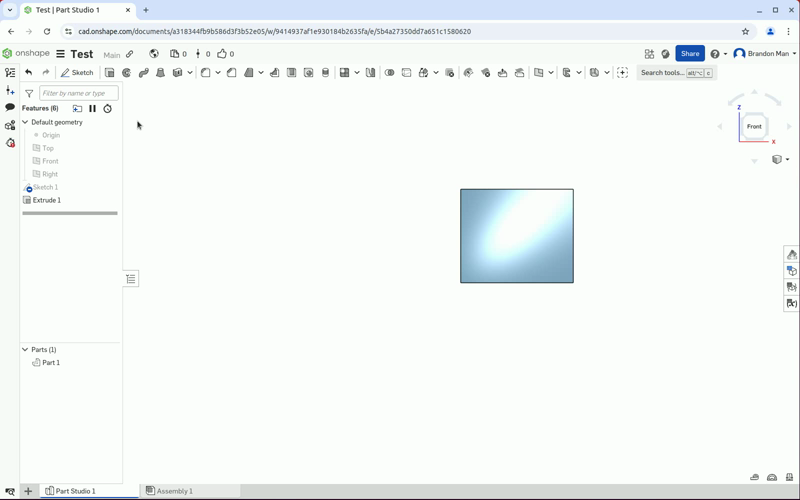
key(shift+h)
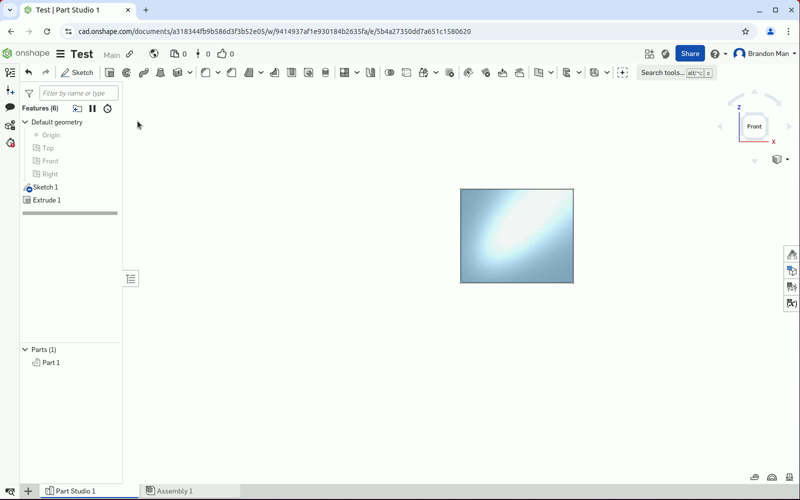
key(shift+h)
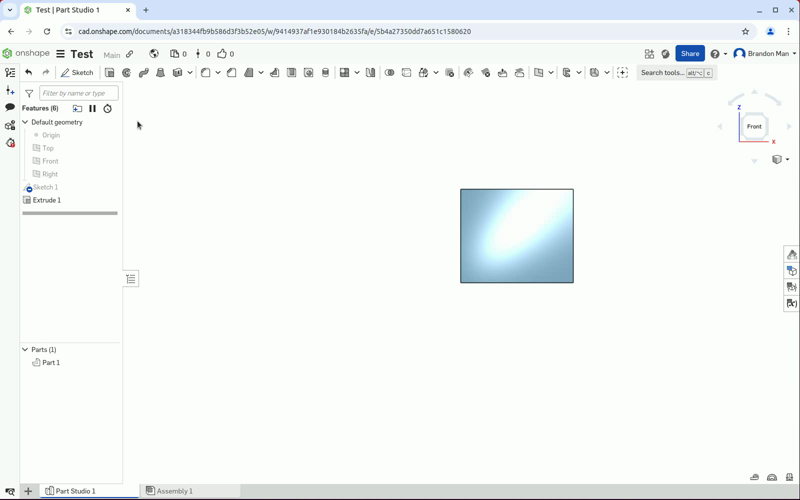
mouse_move(73, 189)
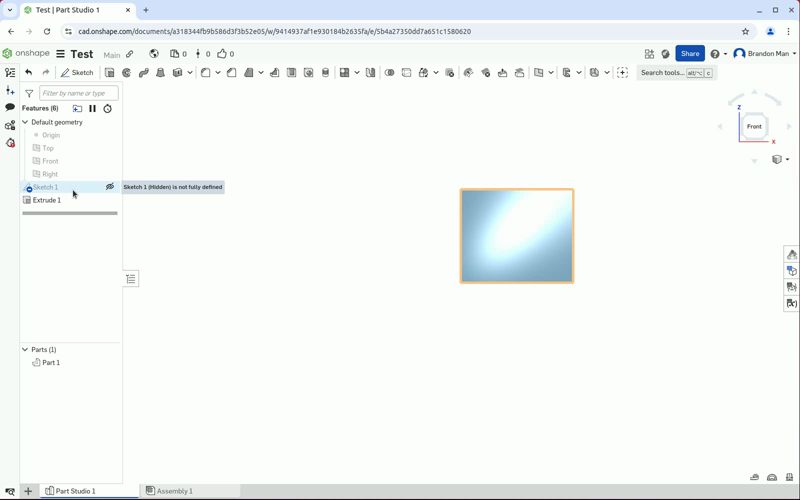
click(73, 189)
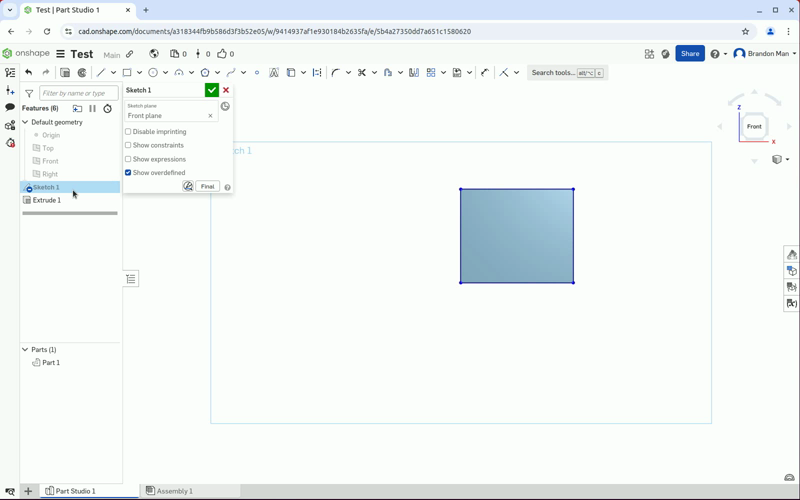
mouse_move(229, 92)
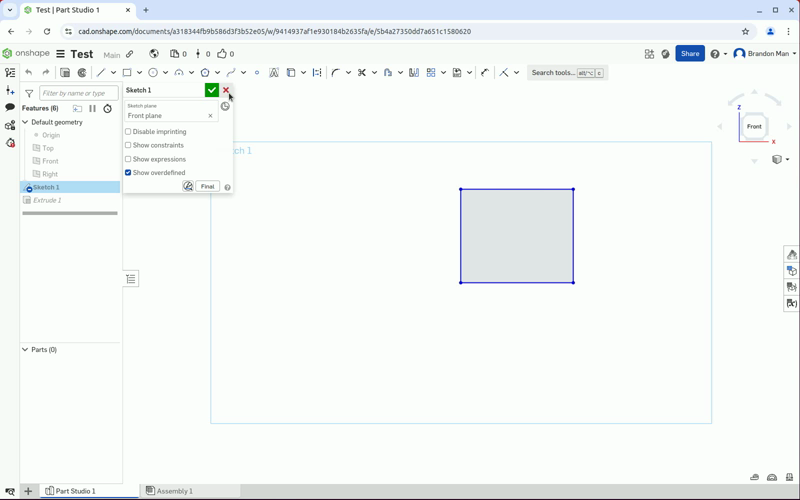
click(229, 92)
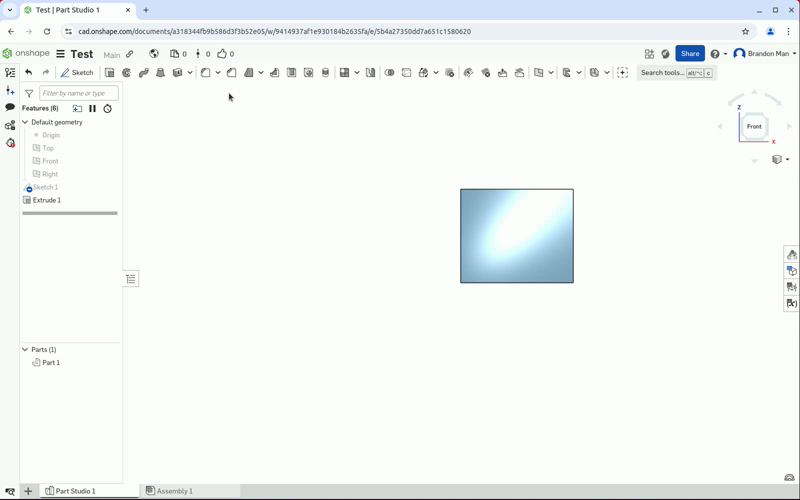
mouse_move(541, 75)
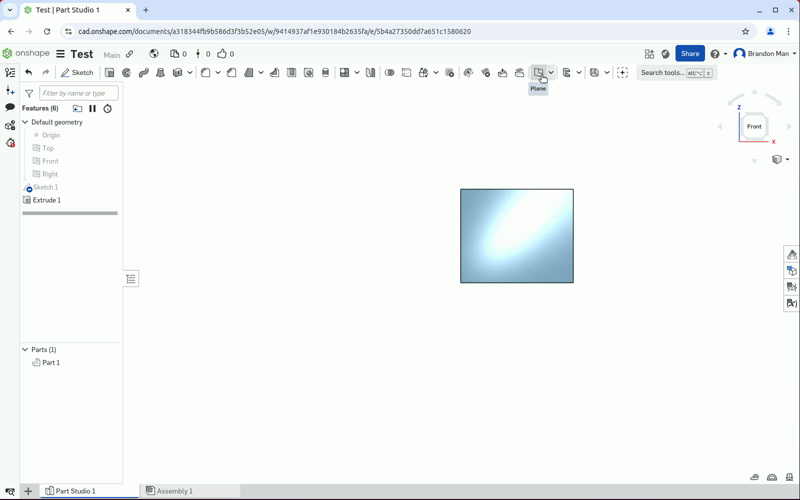
click(541, 75)
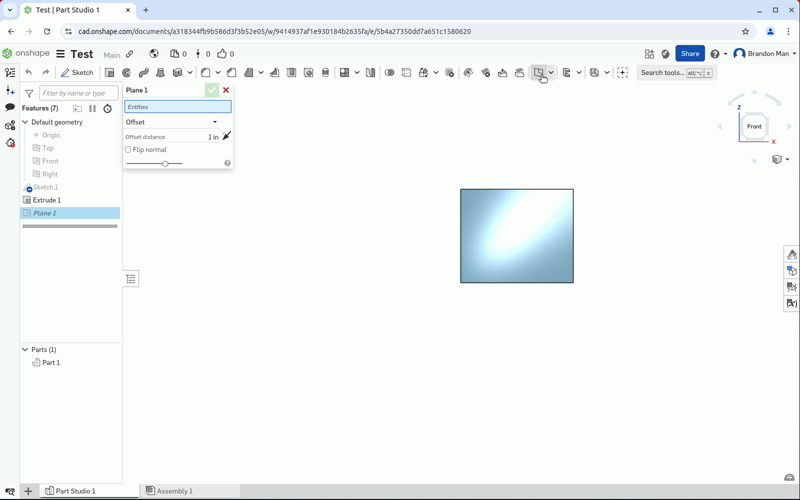
mouse_move(73, 163)
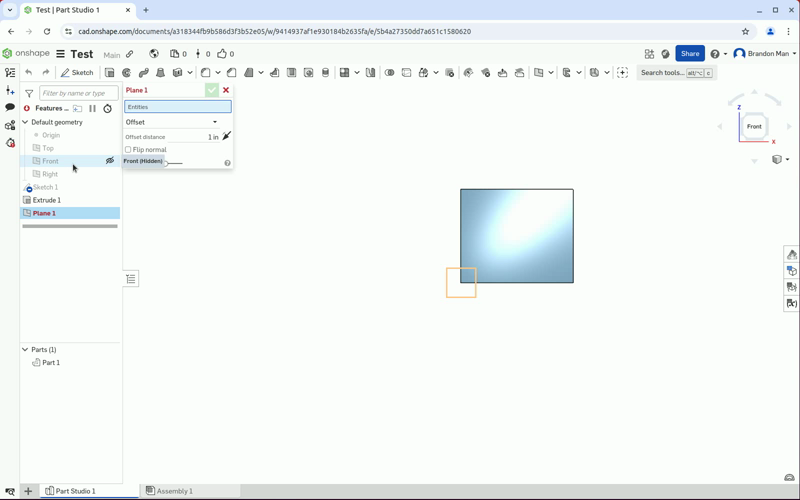
click(73, 163)
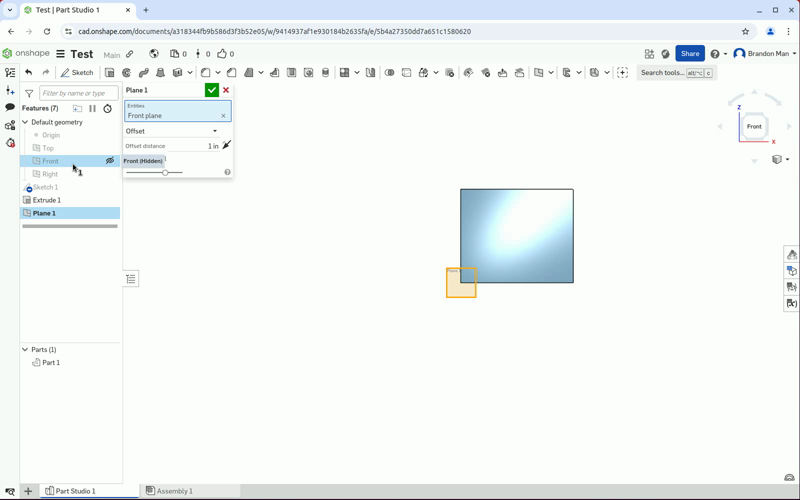
key(tab, 2)
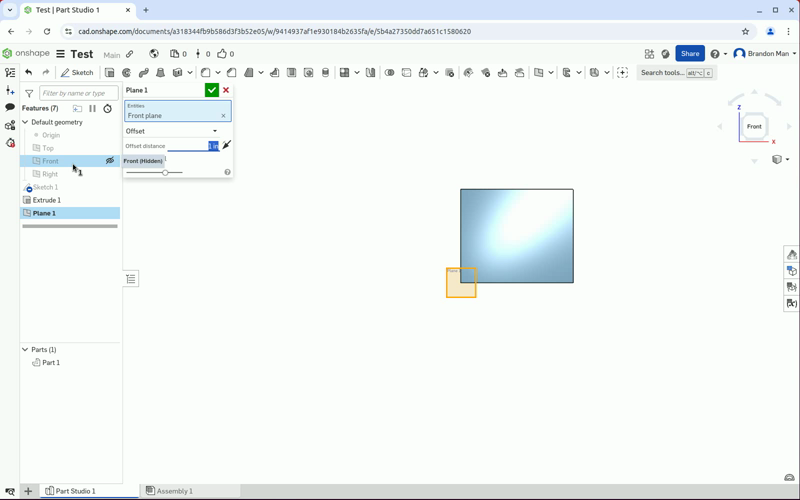
text(15.405)
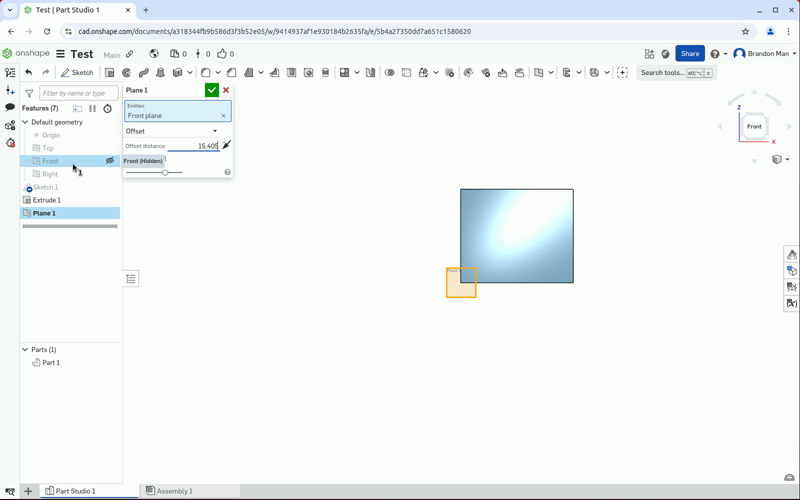
key(enter, 2)
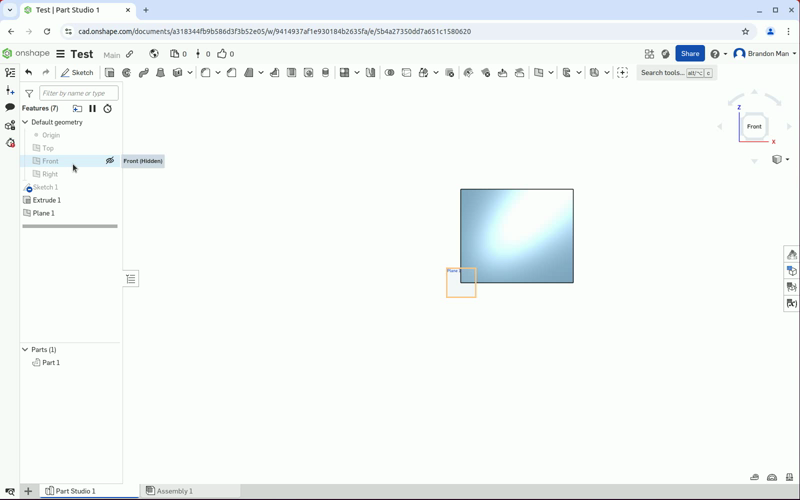
key(shift+s)
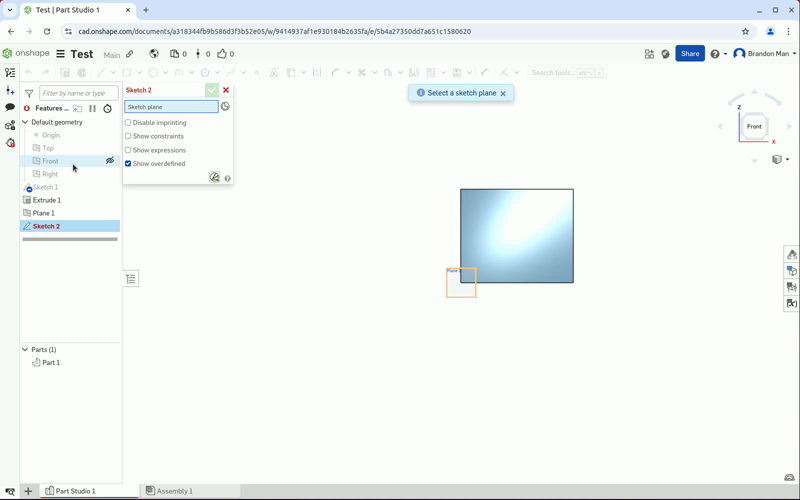
mouse_move(73, 215)
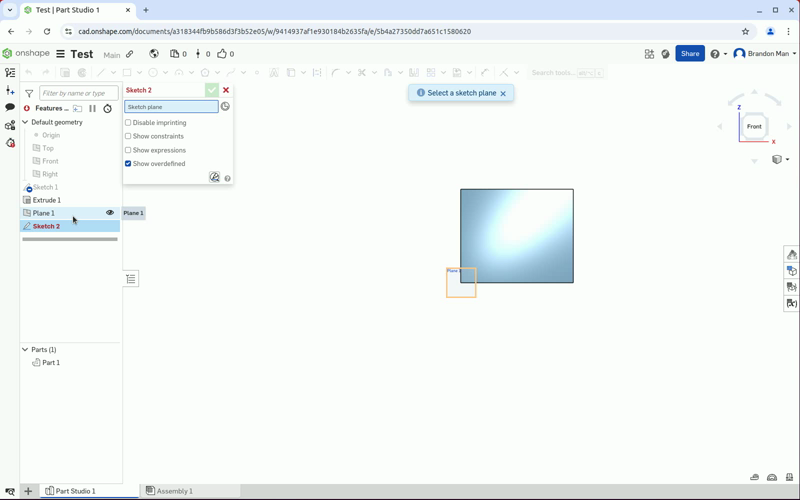
click(73, 215)
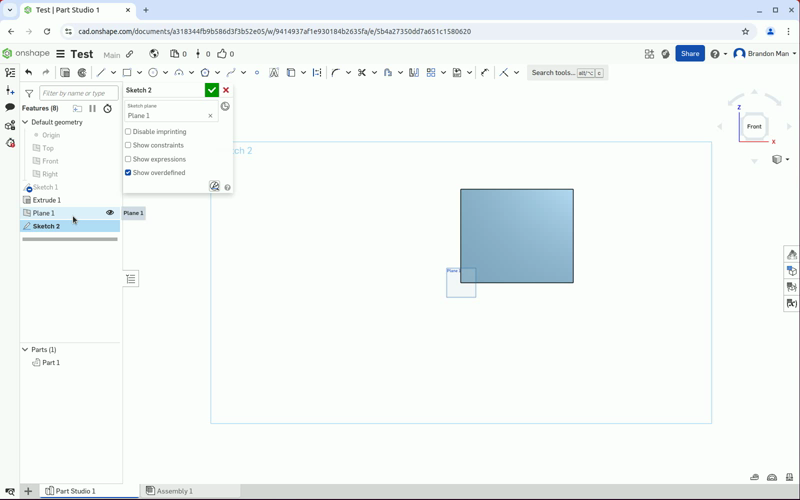
mouse_move(73, 352)
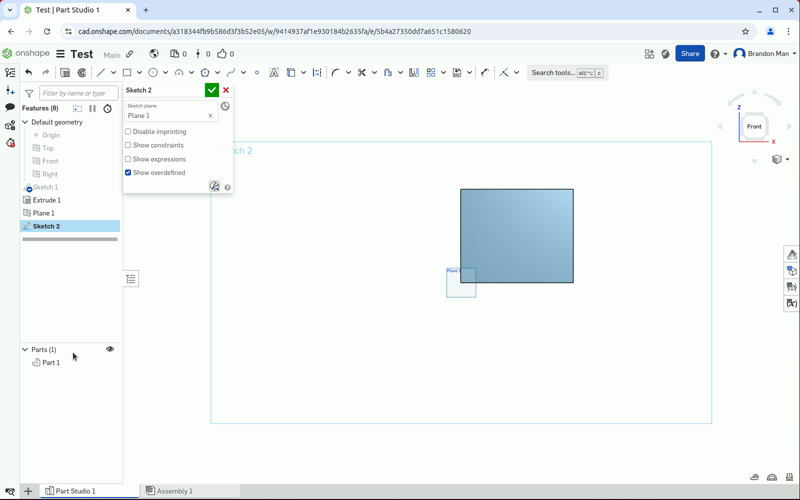
key(y)
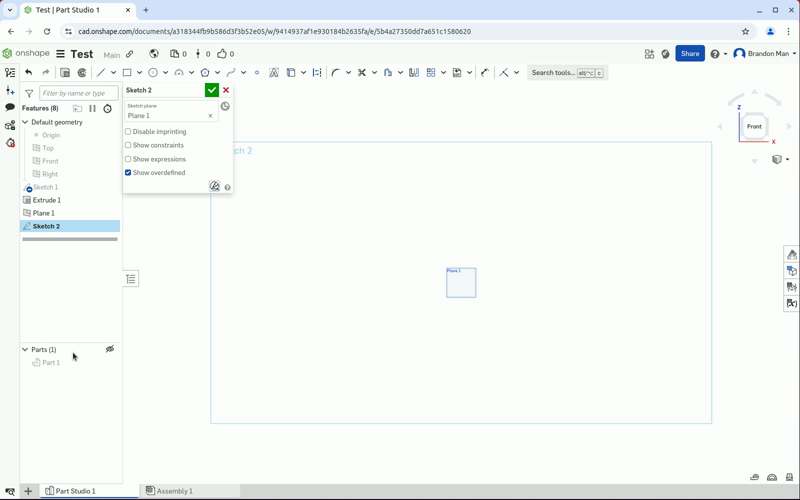
key(l)
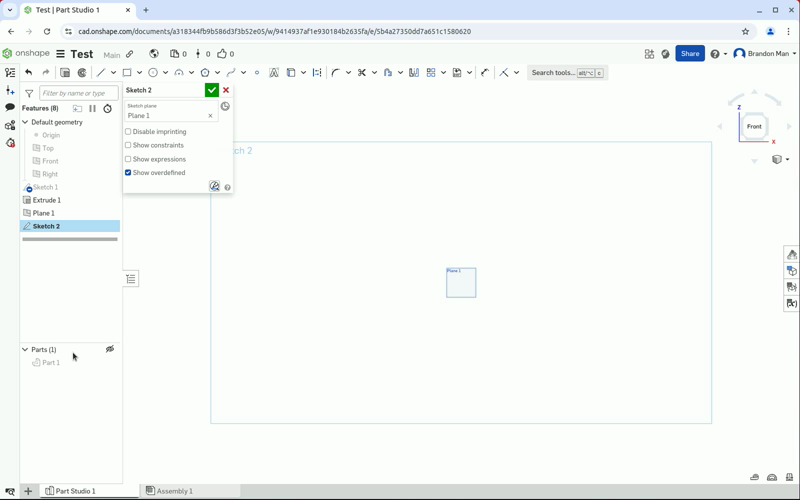
key_down(shift)
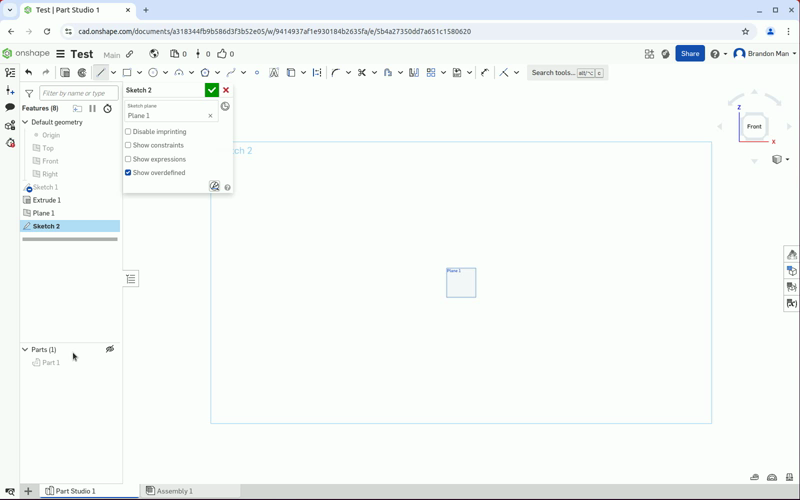
mouse_move(498, 189)
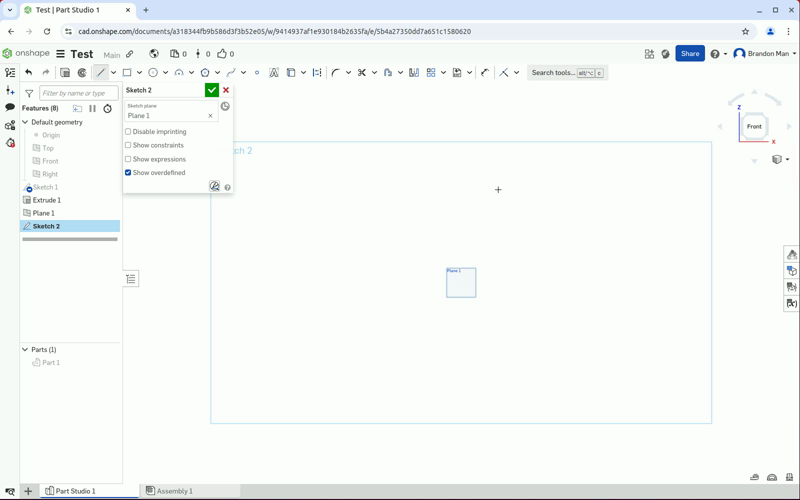
click(498, 189)
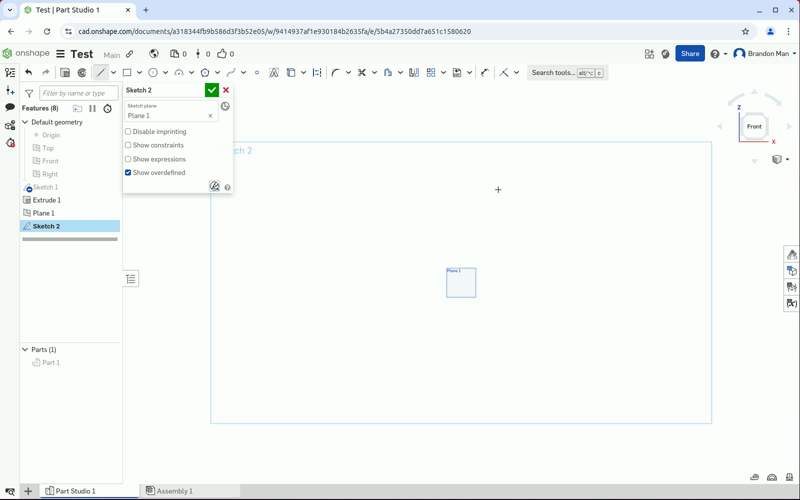
key_up(shift)
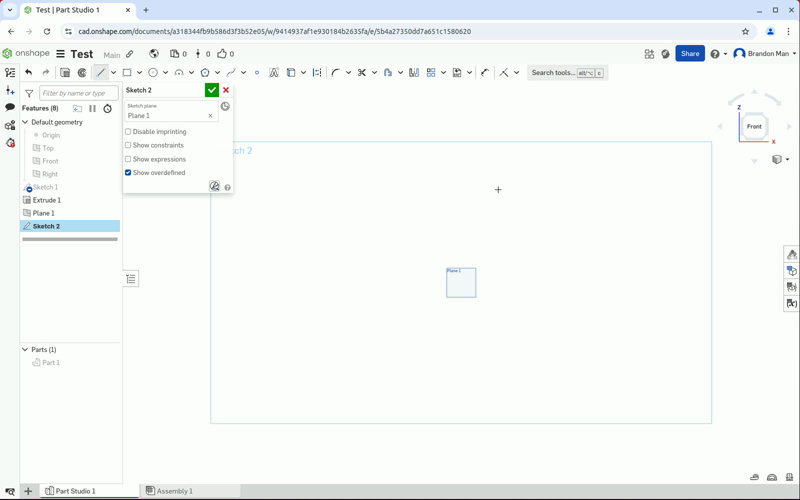
key_down(shift)
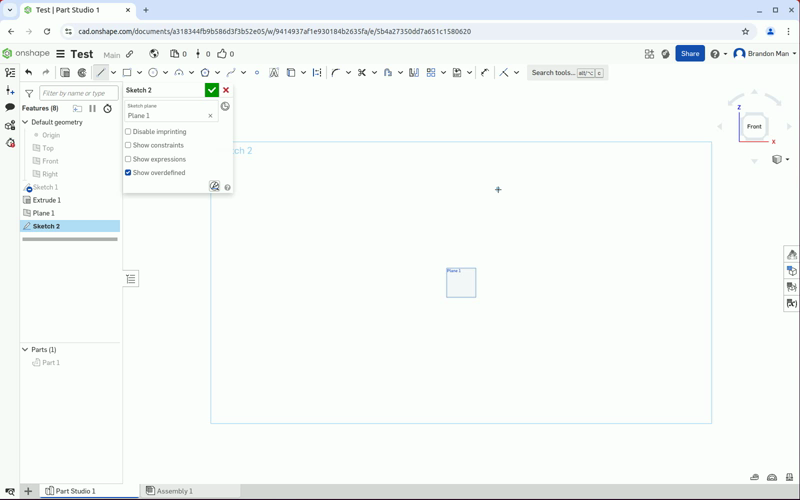
mouse_move(536, 245)
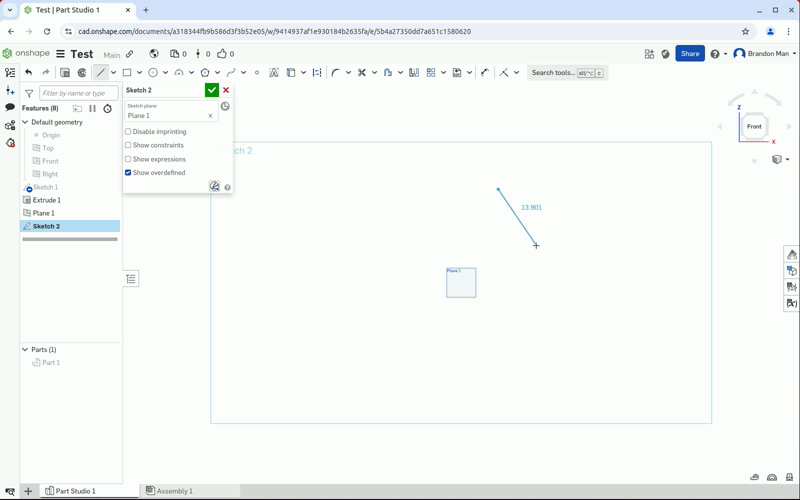
click(536, 245)
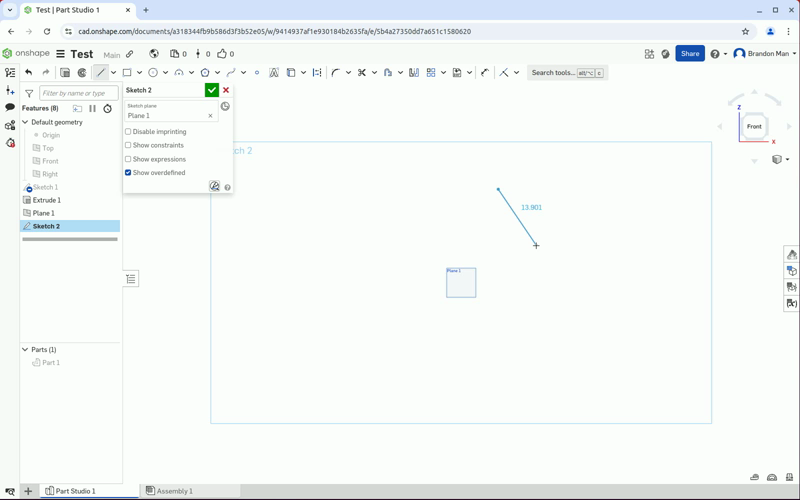
key_up(shift)
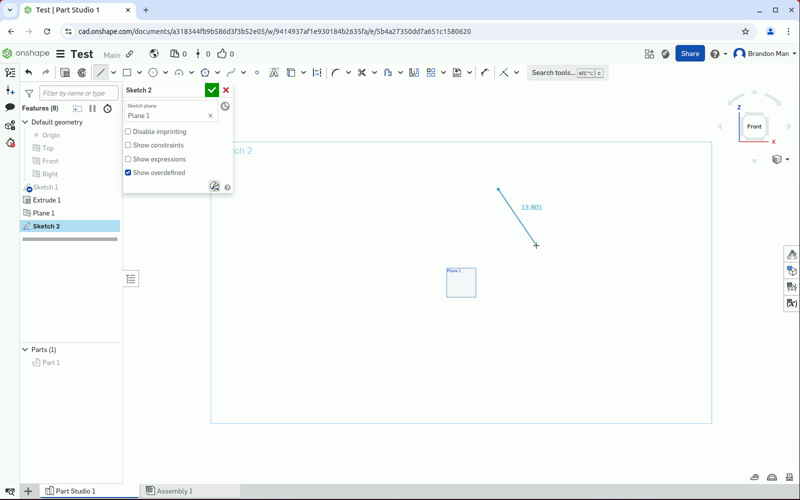
key_down(shift)
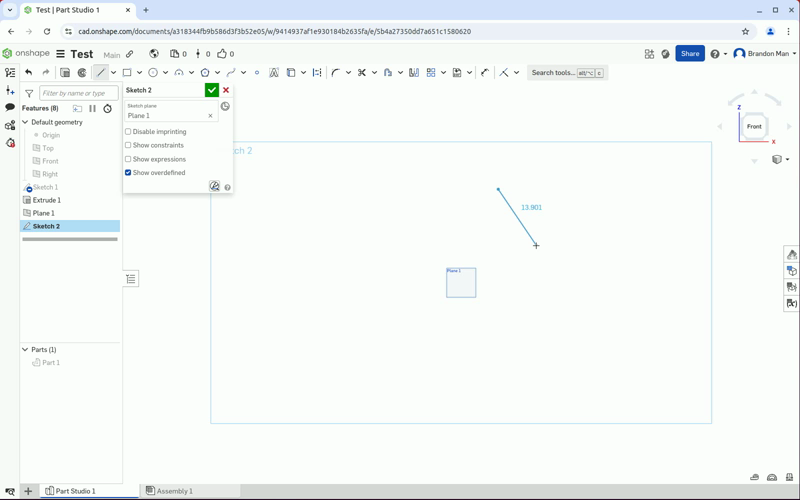
mouse_move(566, 245)
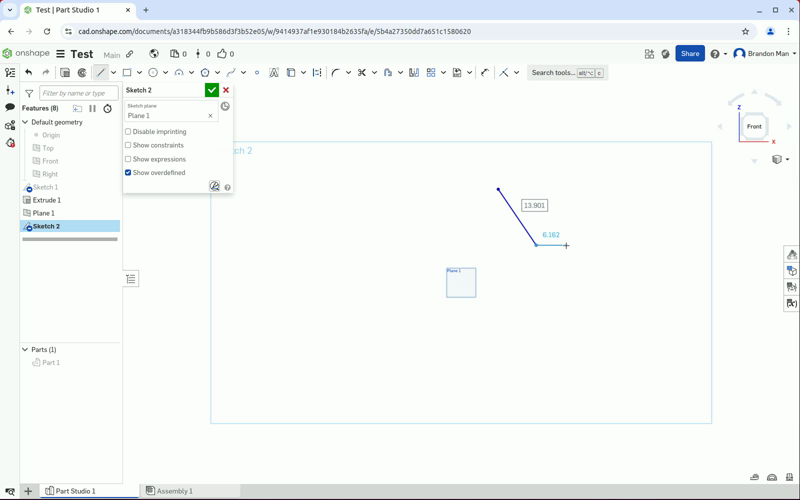
mouse_move(573, 245)
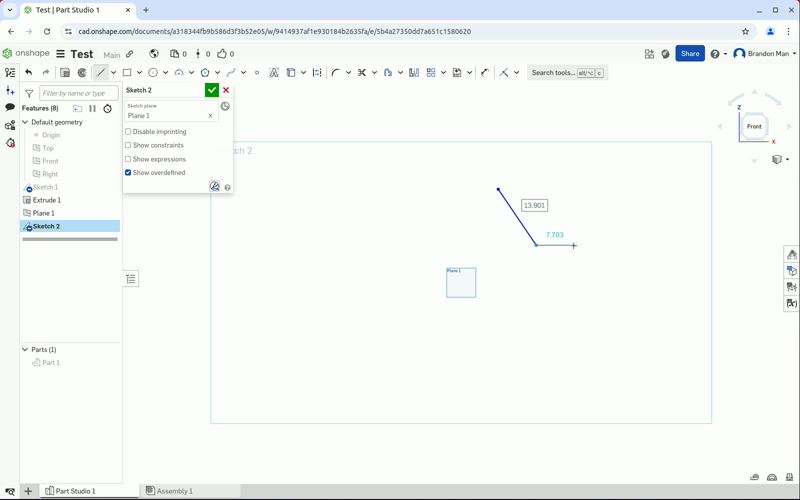
click(573, 245)
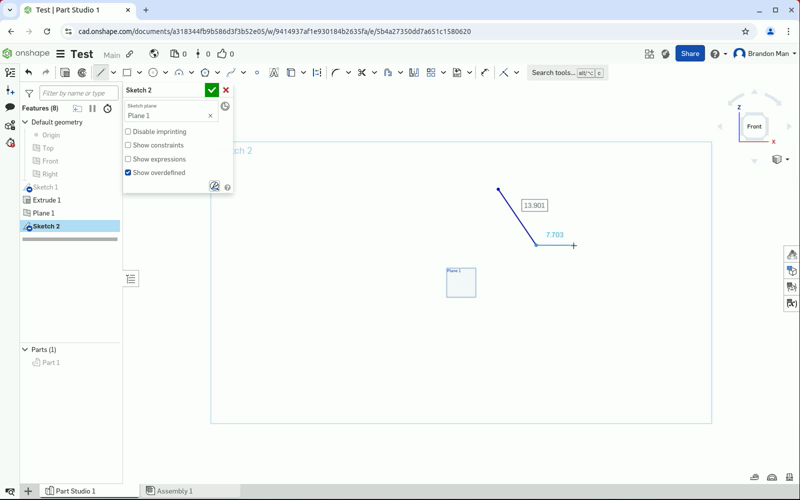
key_up(shift)
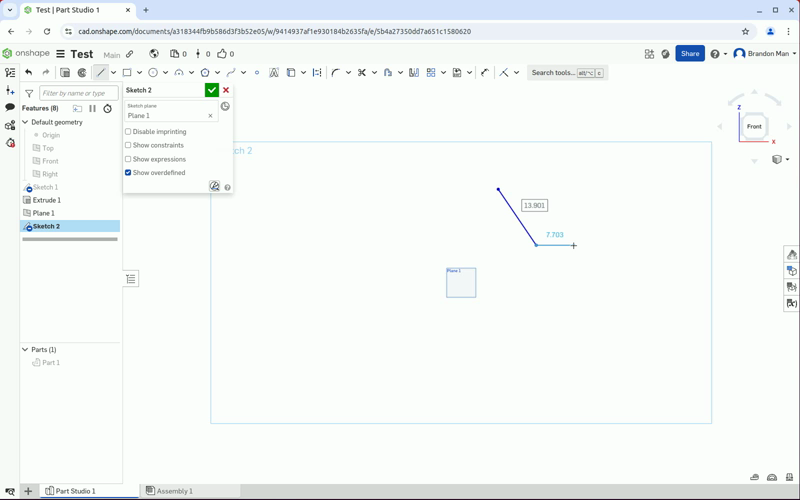
key_down(shift)
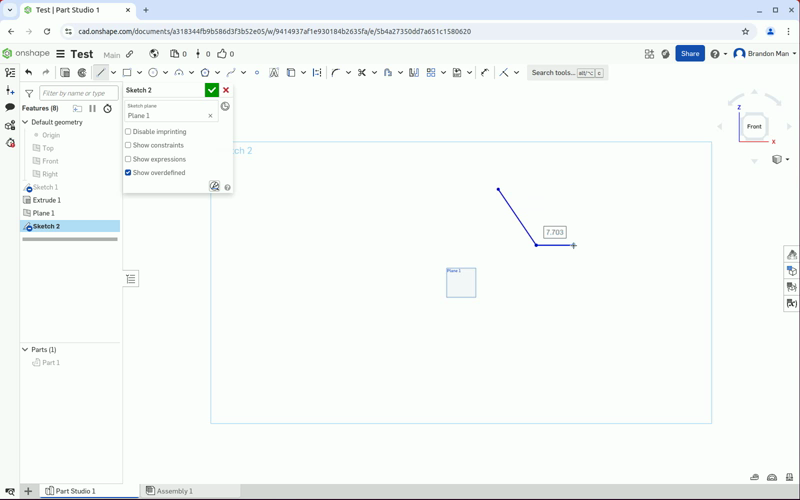
mouse_move(589, 245)
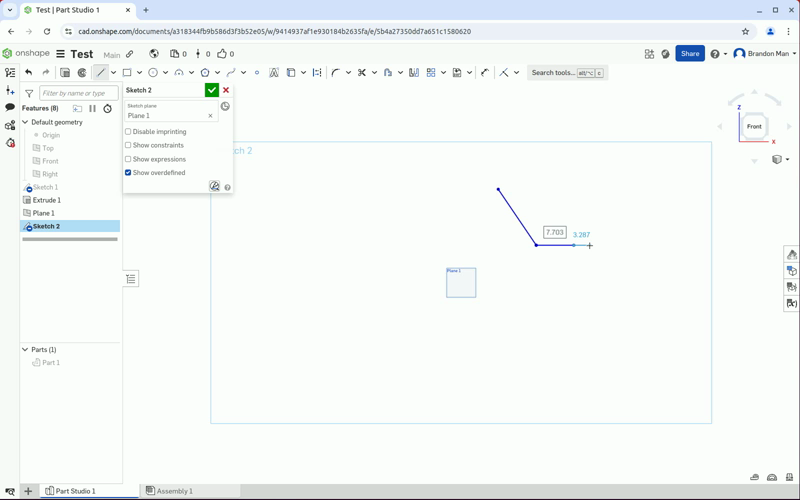
mouse_move(573, 189)
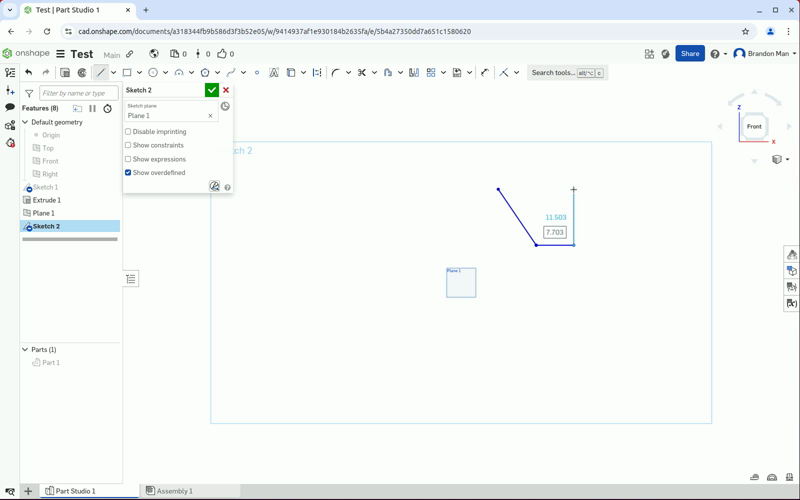
click(573, 189)
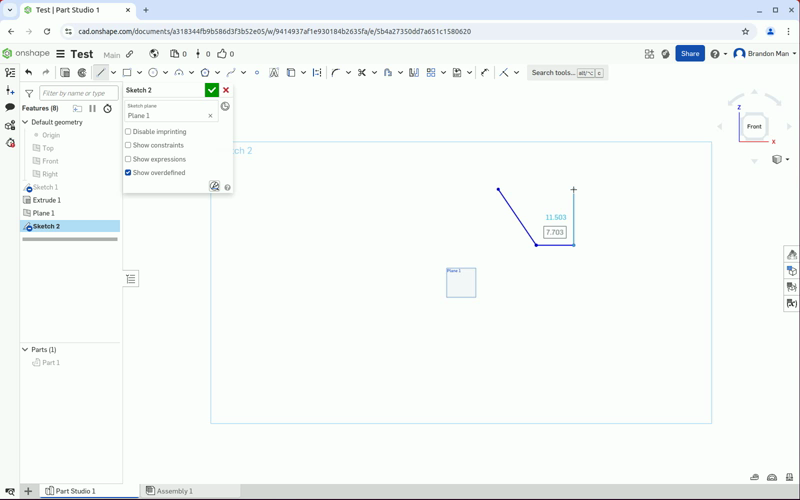
key_up(shift)
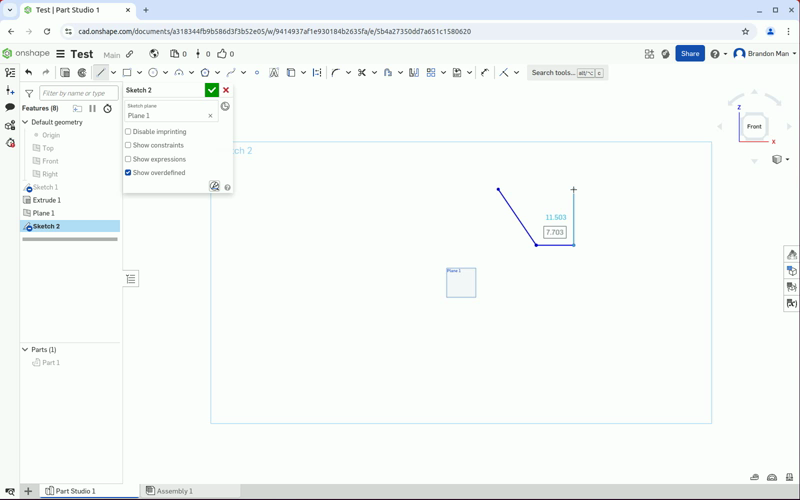
key_down(shift)
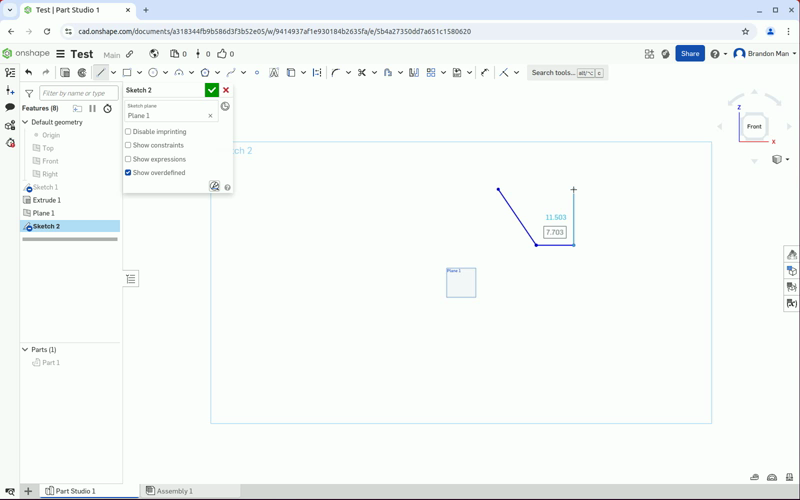
mouse_move(498, 189)
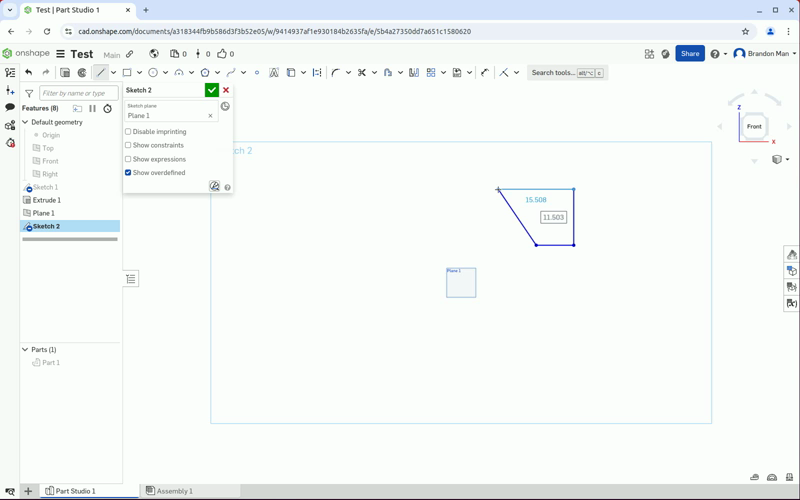
key_up(shift)
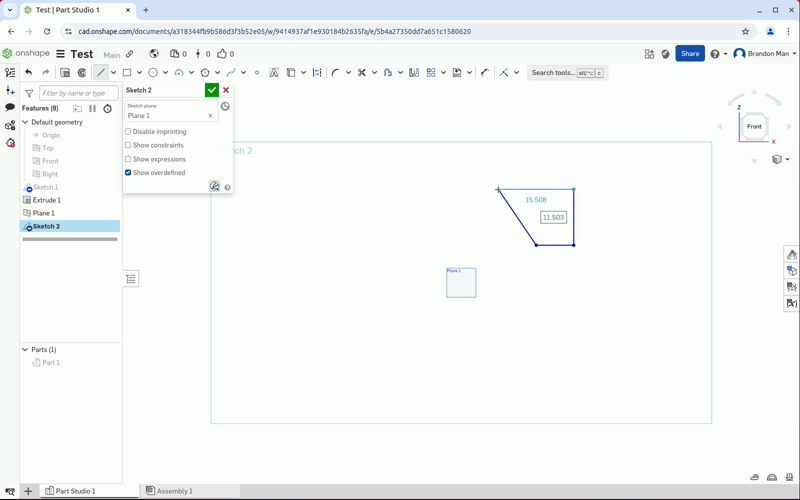
click(498, 189)
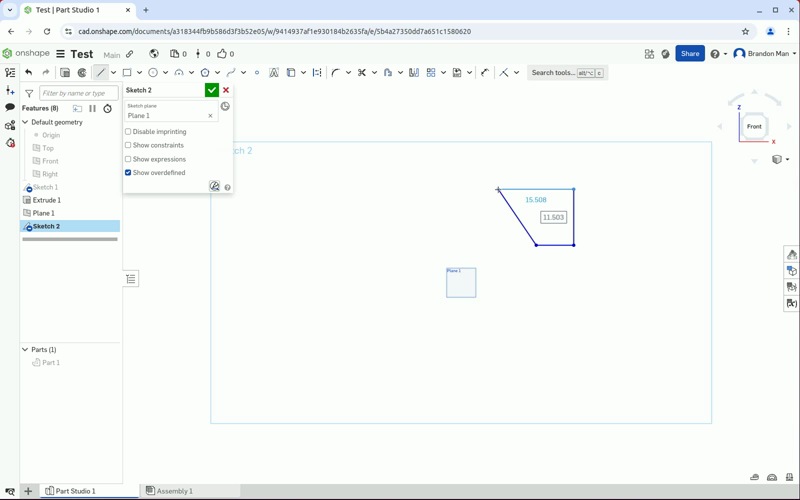
key(esc)
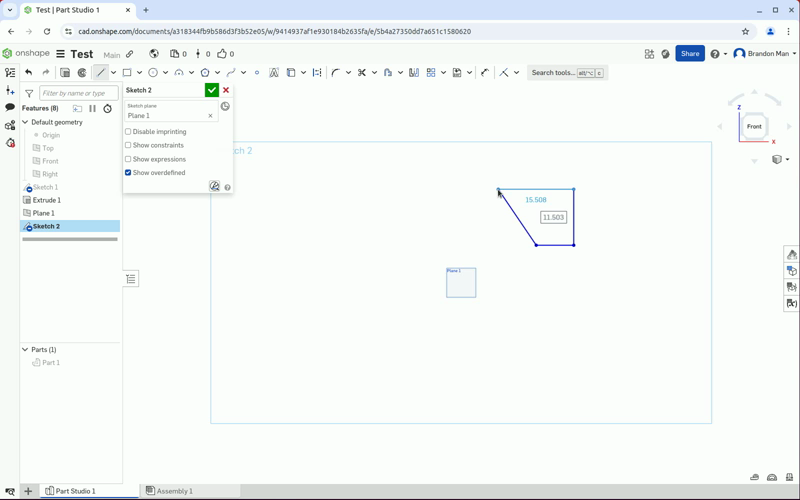
mouse_move(553, 200)
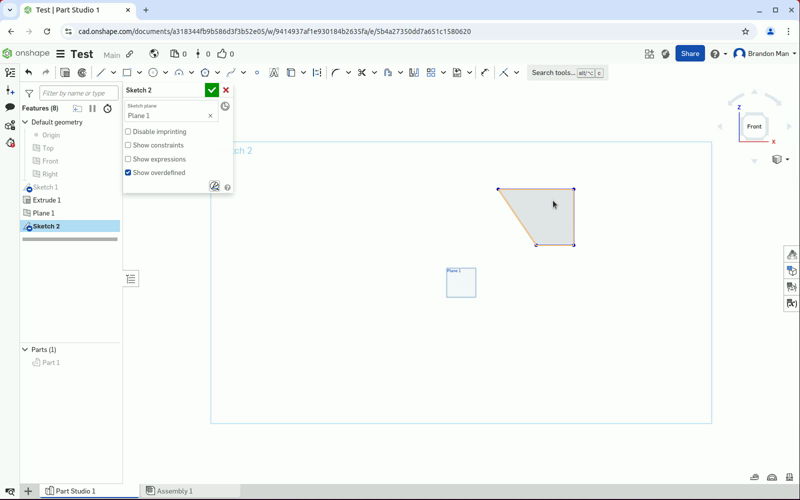
click(553, 200)
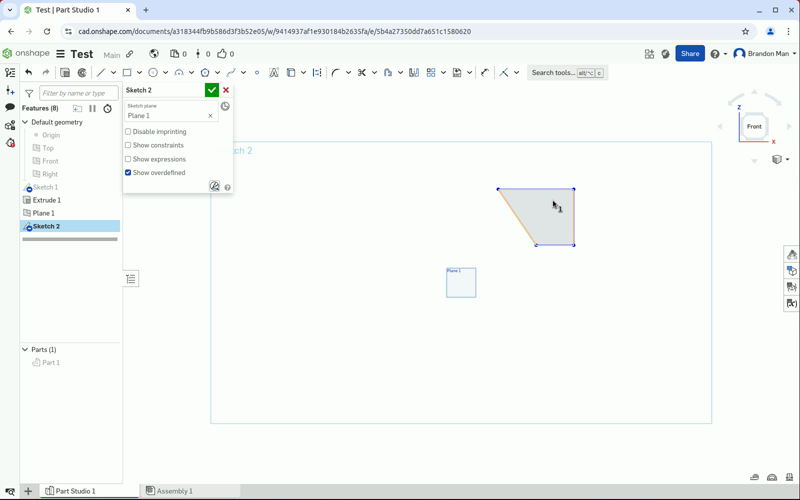
mouse_move(73, 352)
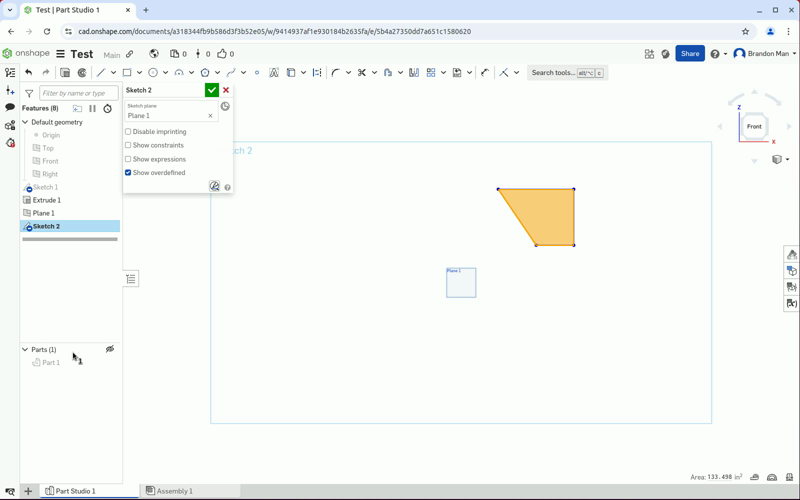
key(shift+y)
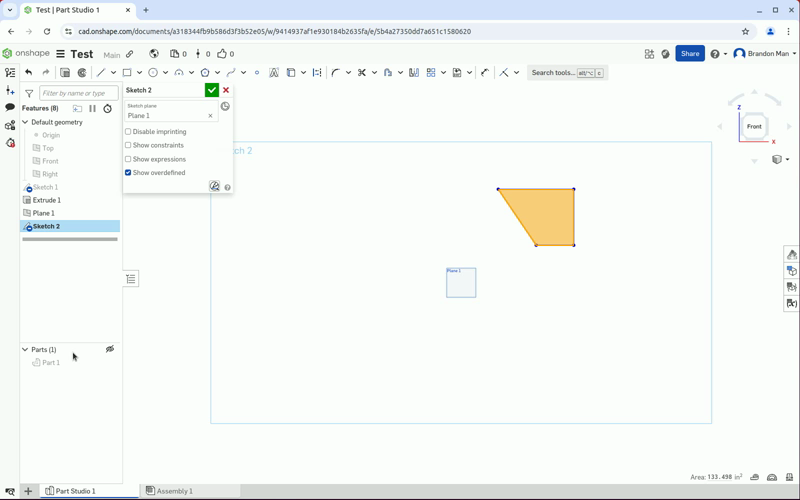
key(shift+e)
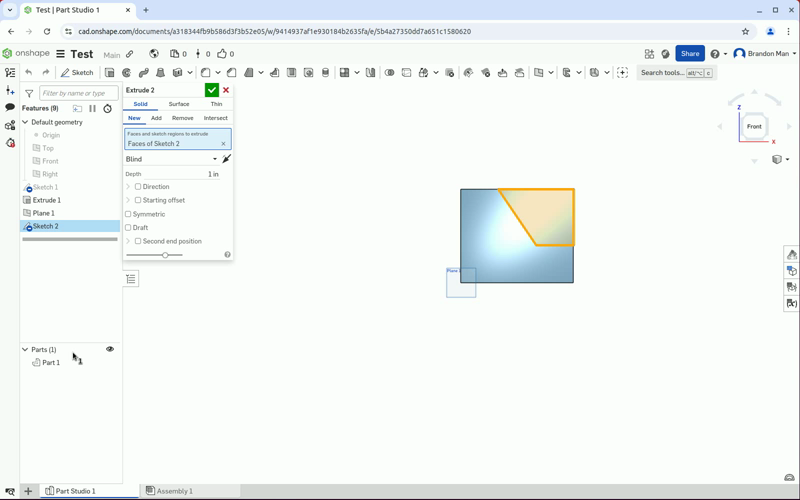
mouse_move(143, 106)
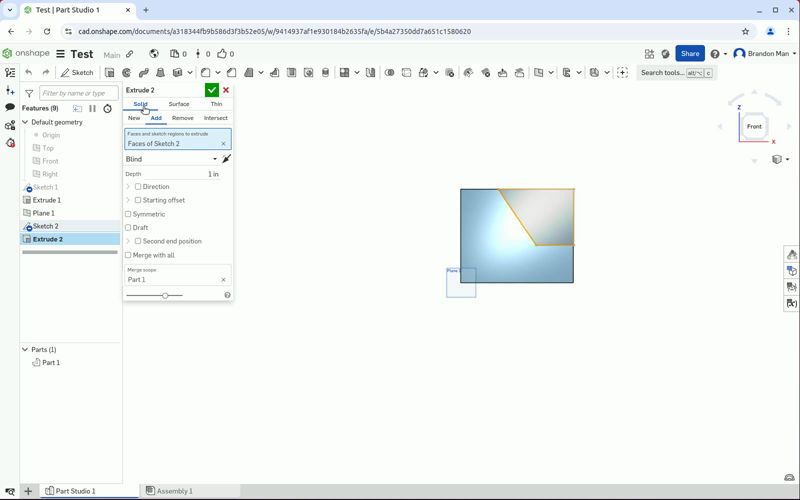
click(143, 106)
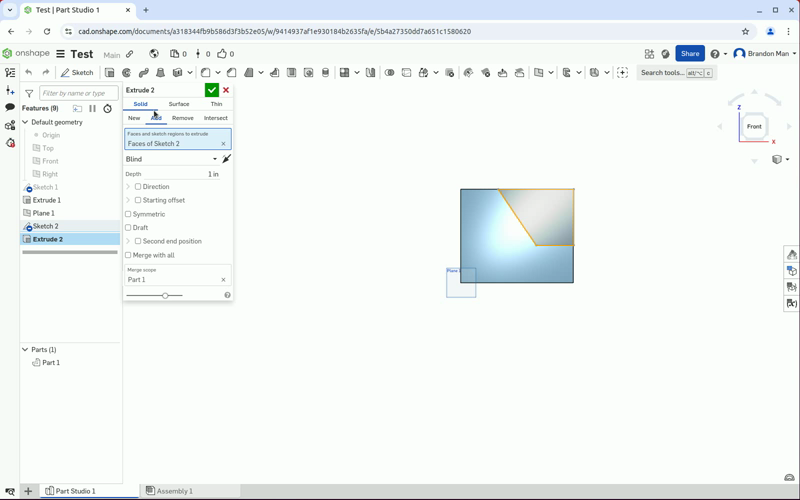
mouse_move(186, 120)
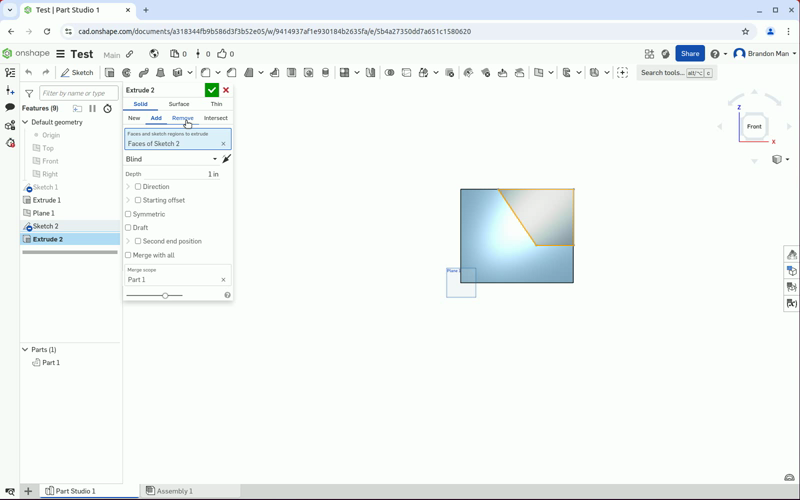
click(186, 120)
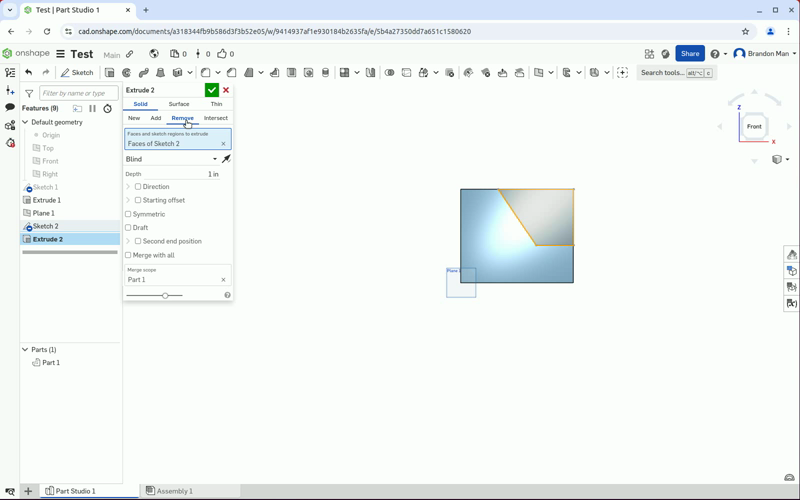
key(tab, 4)
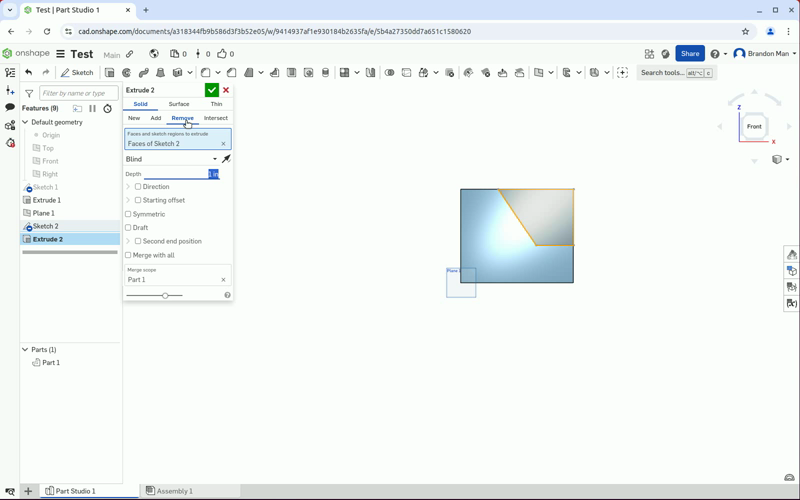
text(15.405)
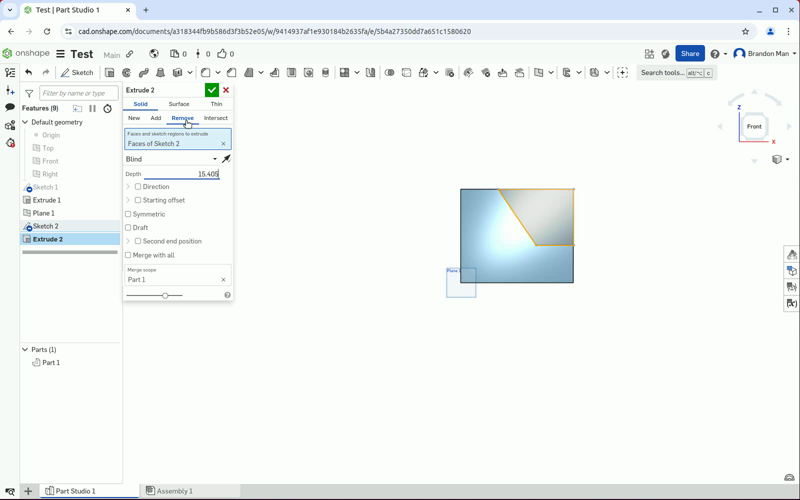
key(tab, 6)
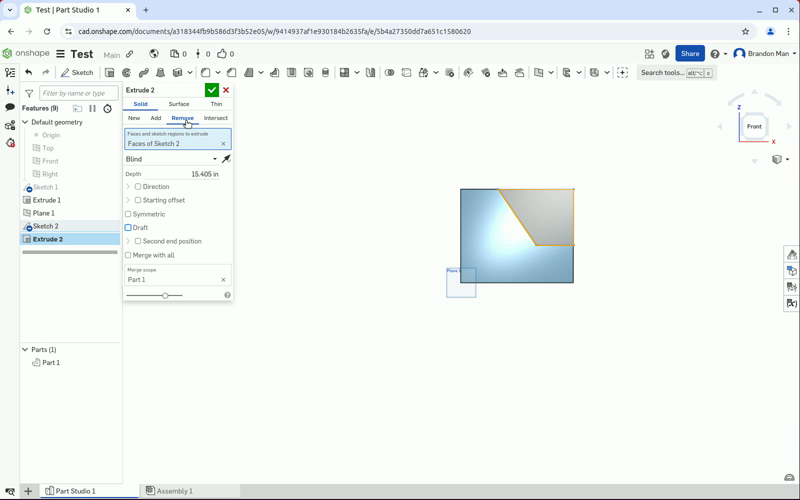
key(space)
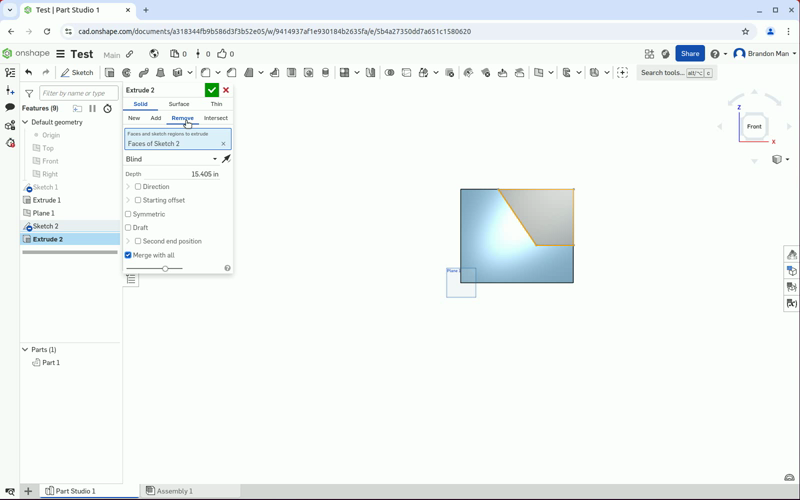
key(enter)
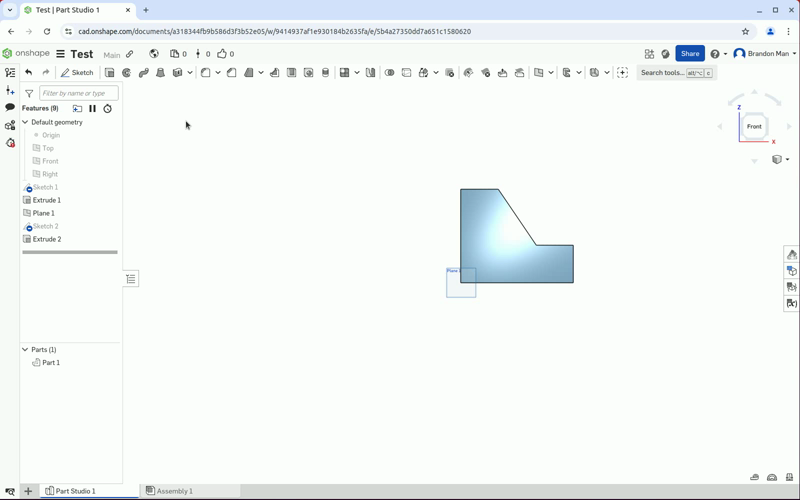
key(shift+h)
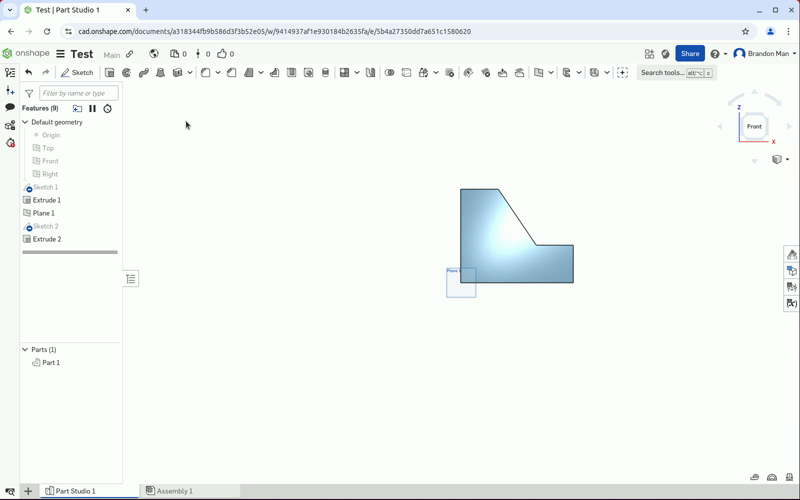
key(shift+h)
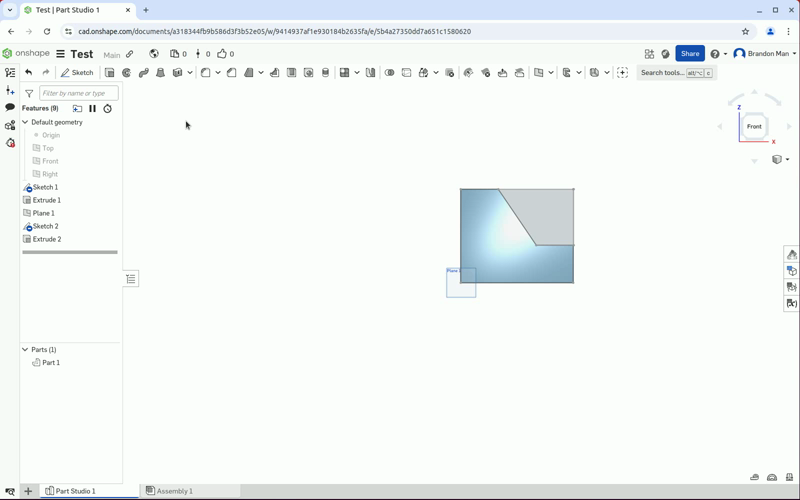
key(shift+7)
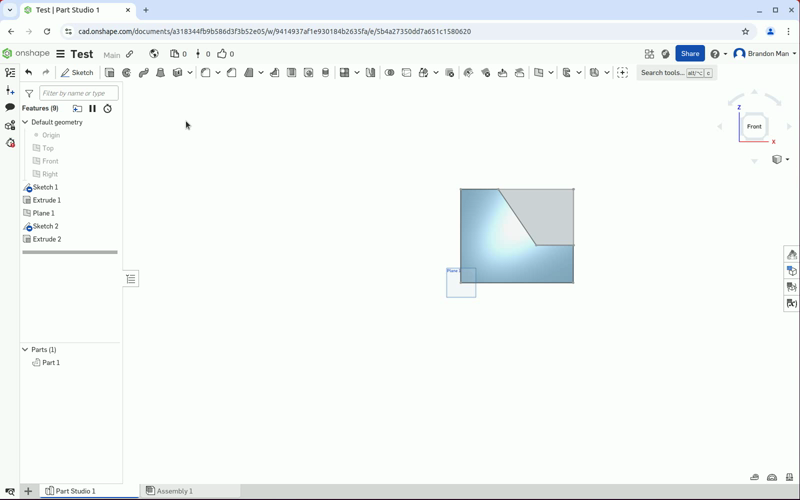
key(left, 2)
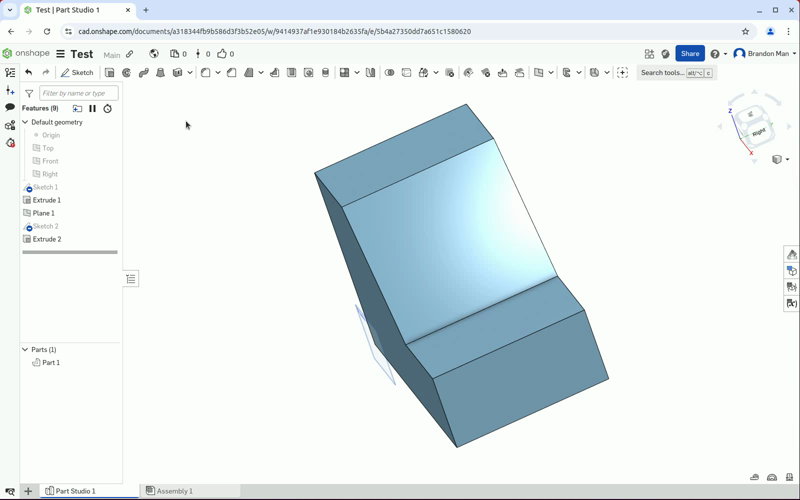
key(down, 2)
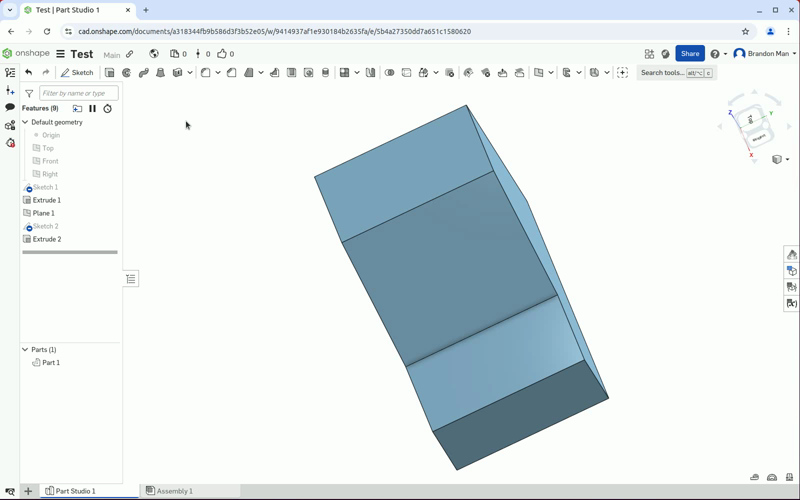
key(up, 2)
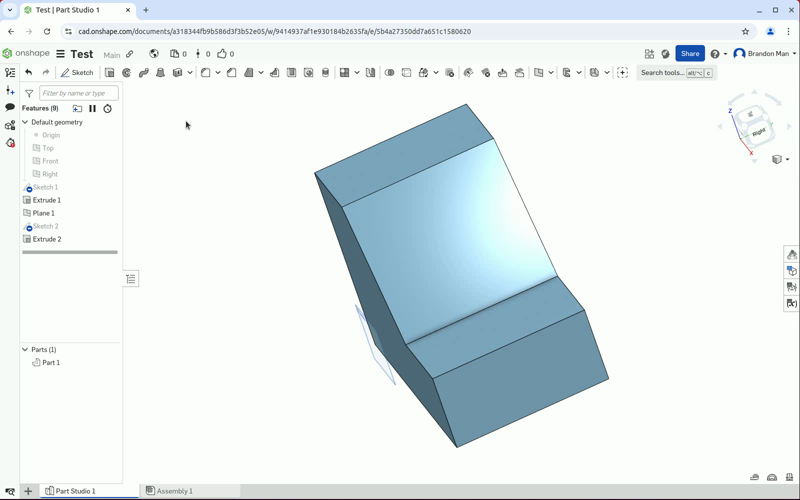
key(right, 2)
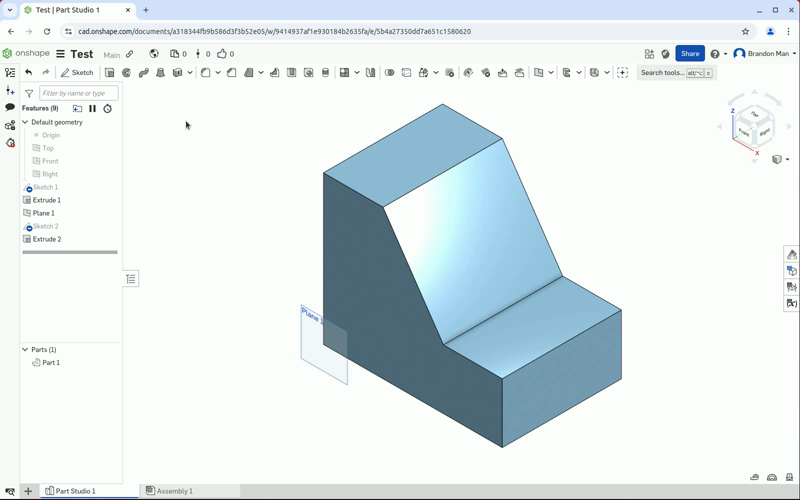
mouse_move(73, 189)
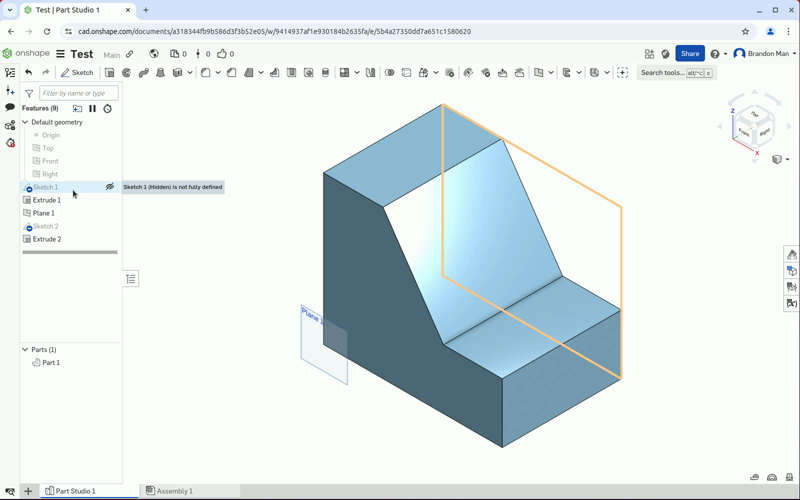
click(73, 189)